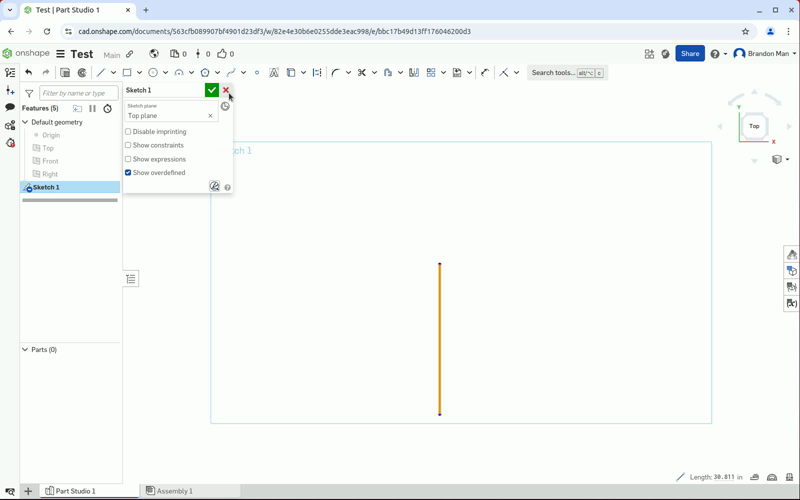
key(shift+h)
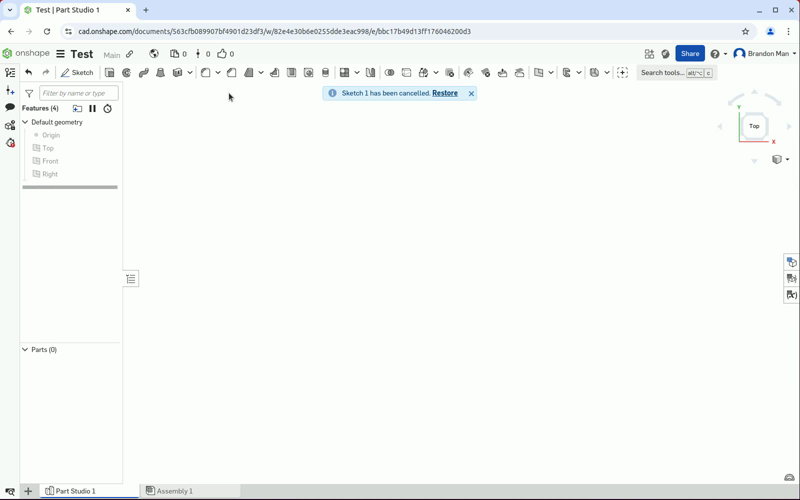
mouse_move(73, 352)
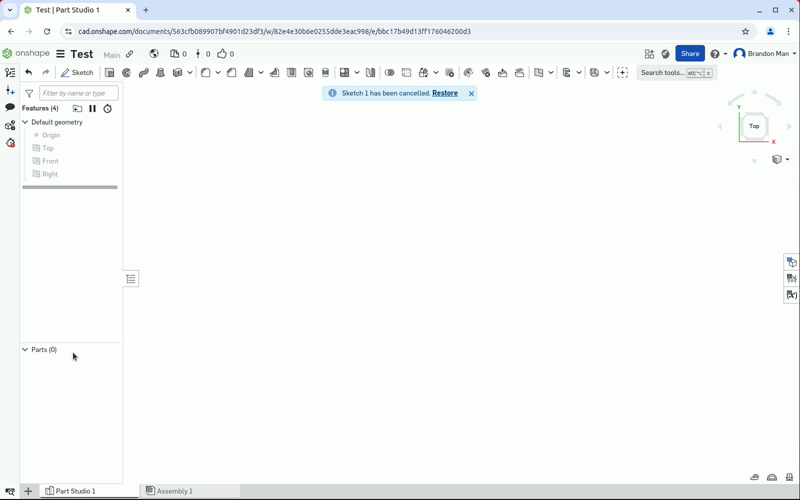
key(y)
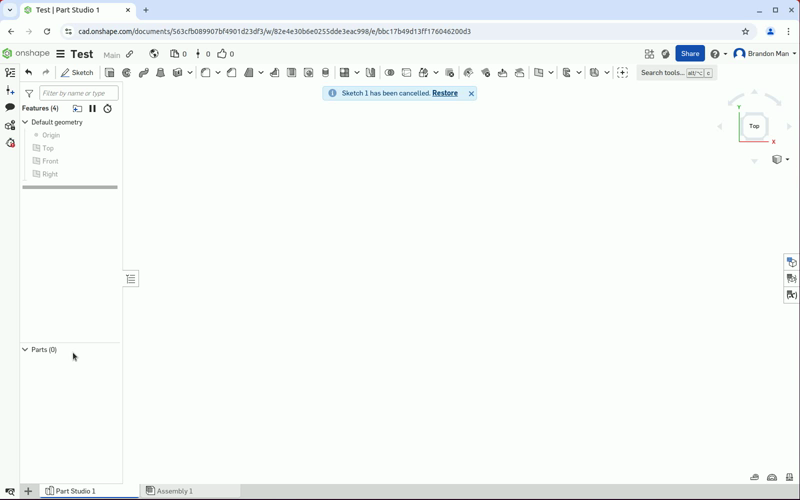
key(shift+p)
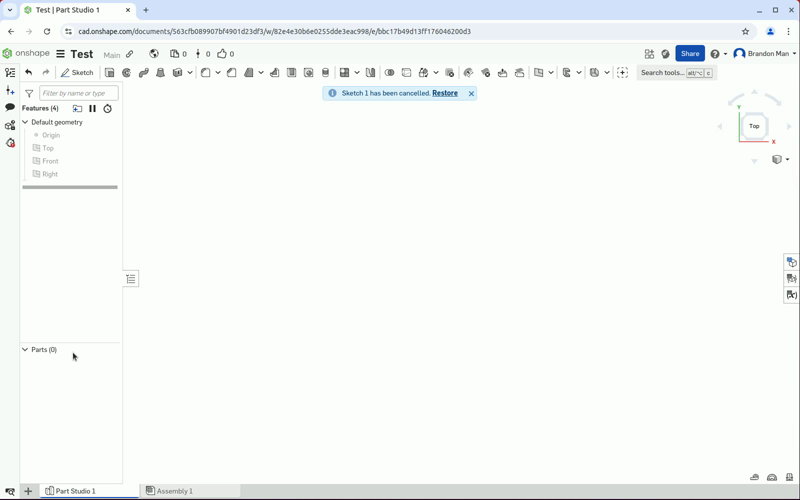
key(space)
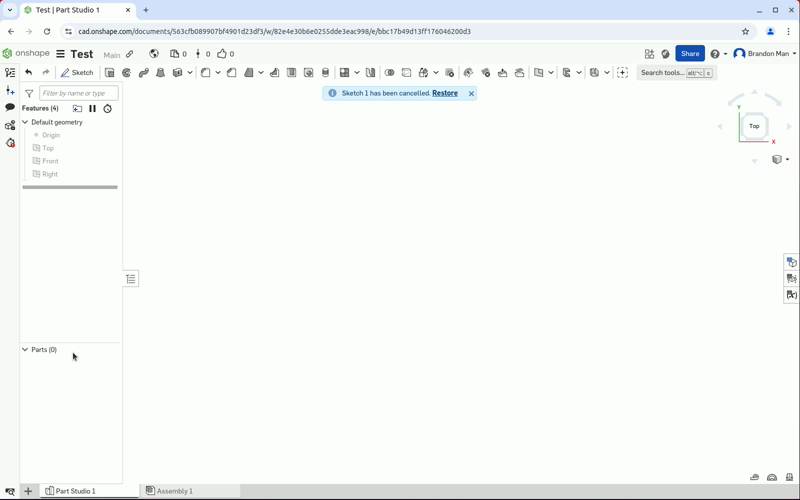
key_down(shift)
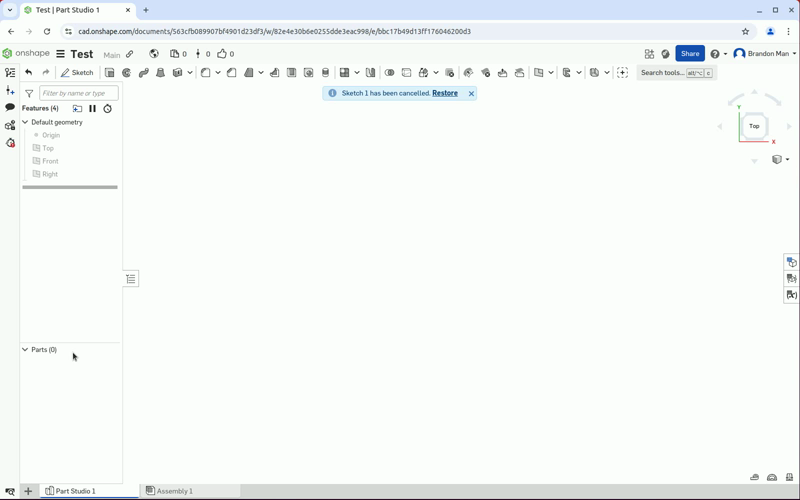
key(up)
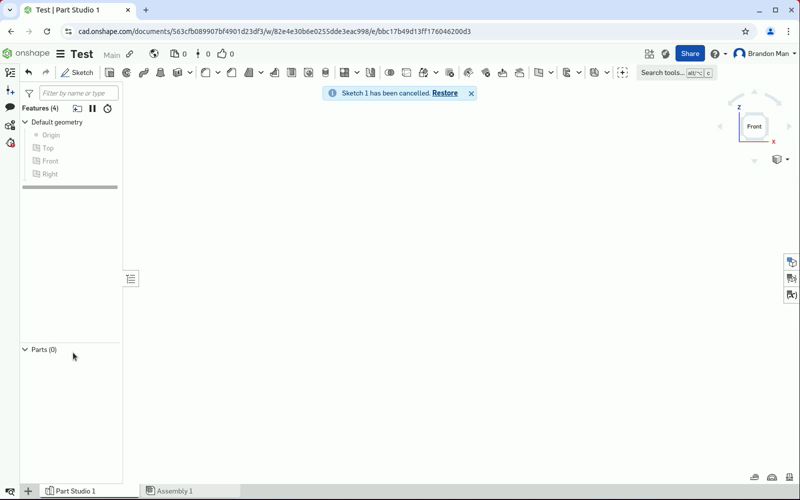
key_up(shift)
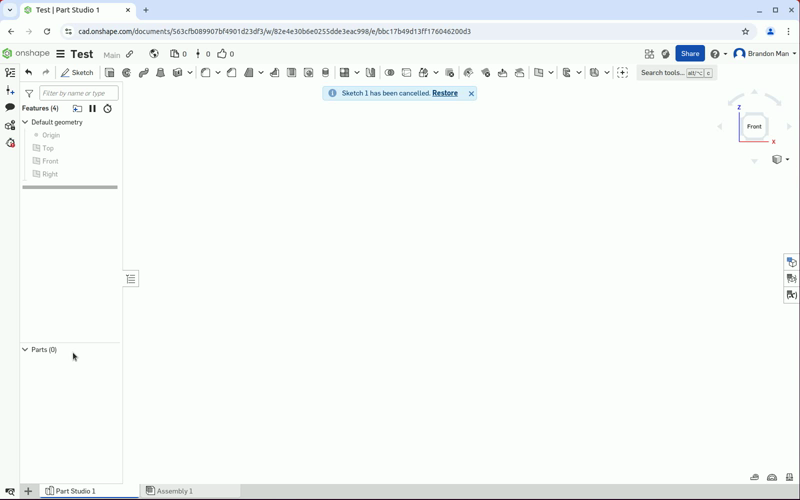
mouse_move(73, 352)
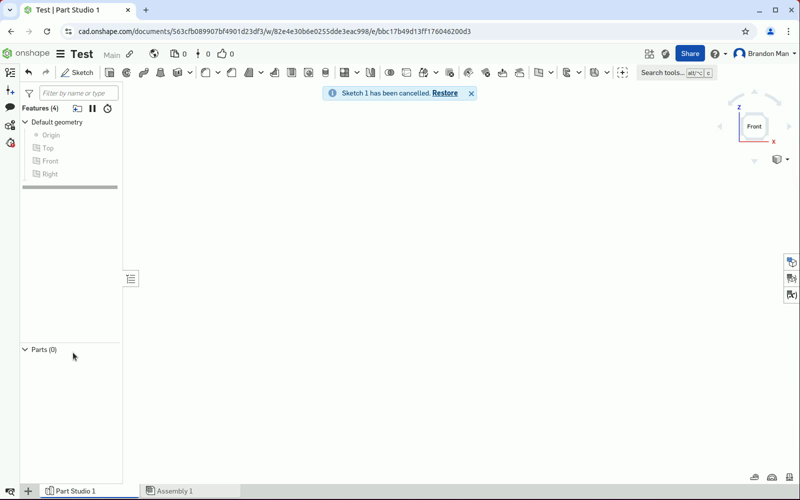
key(shift+y)
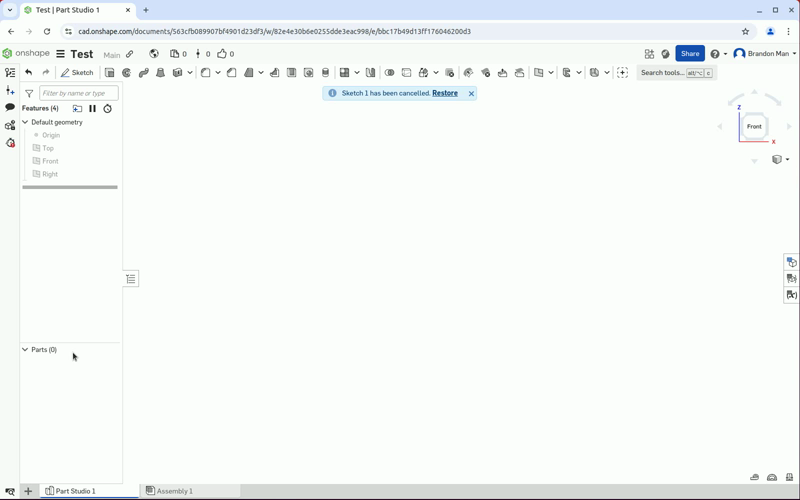
key(shift+s)
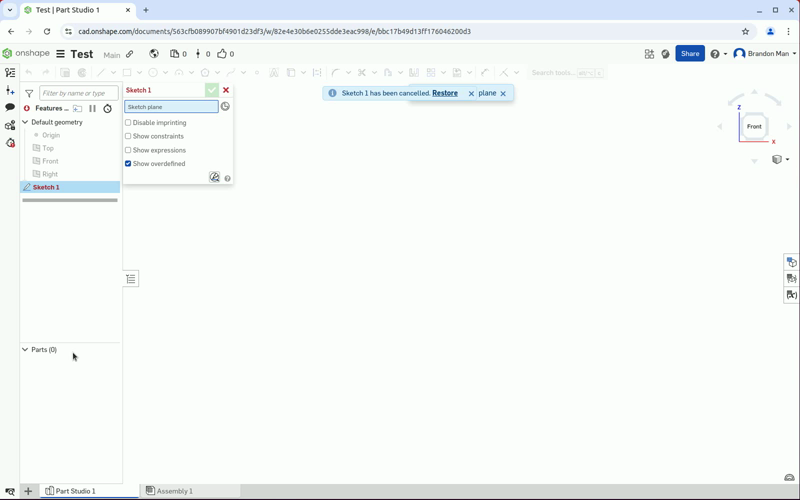
mouse_move(73, 163)
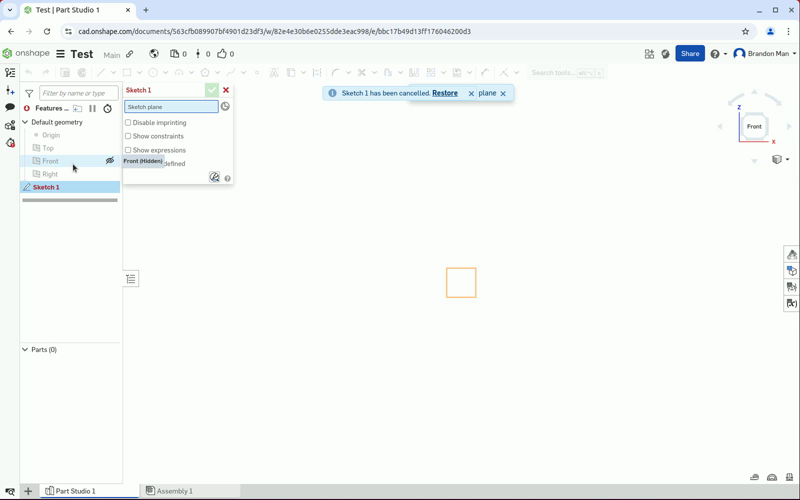
click(73, 163)
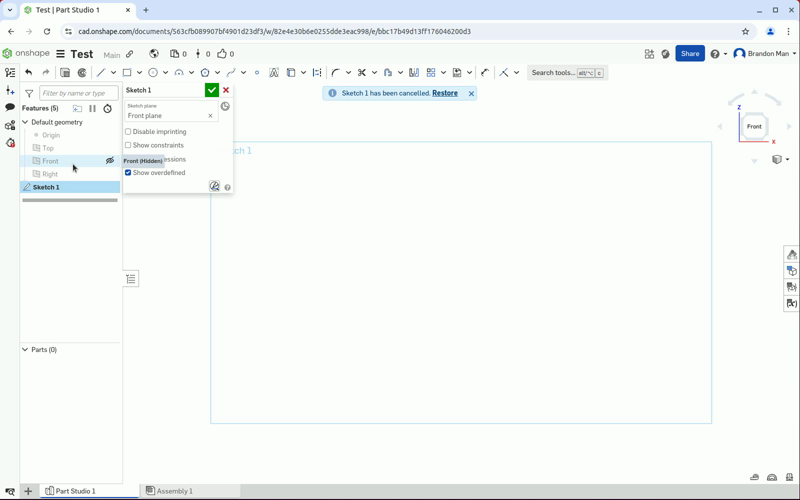
mouse_move(73, 352)
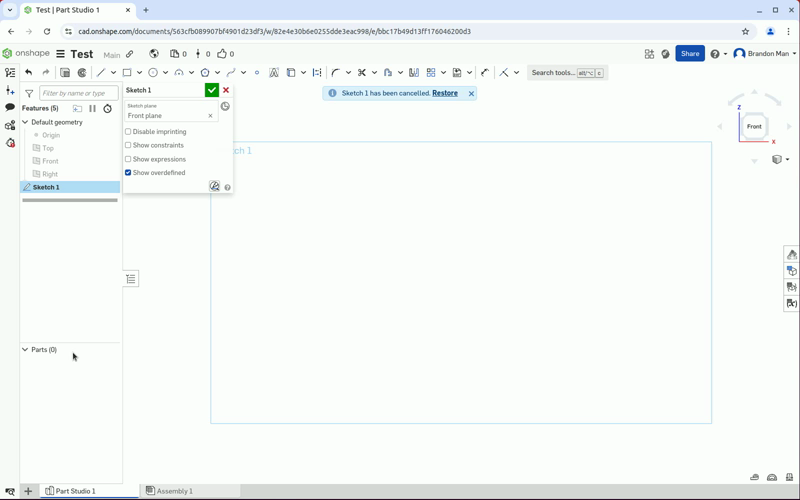
key(y)
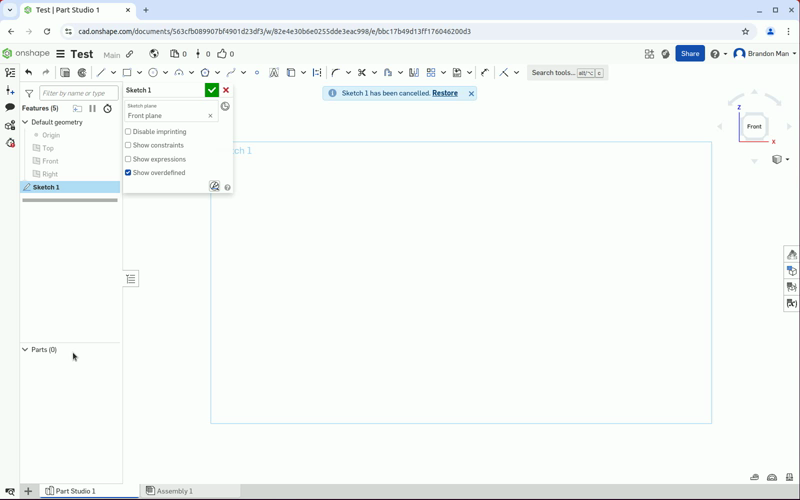
key(l)
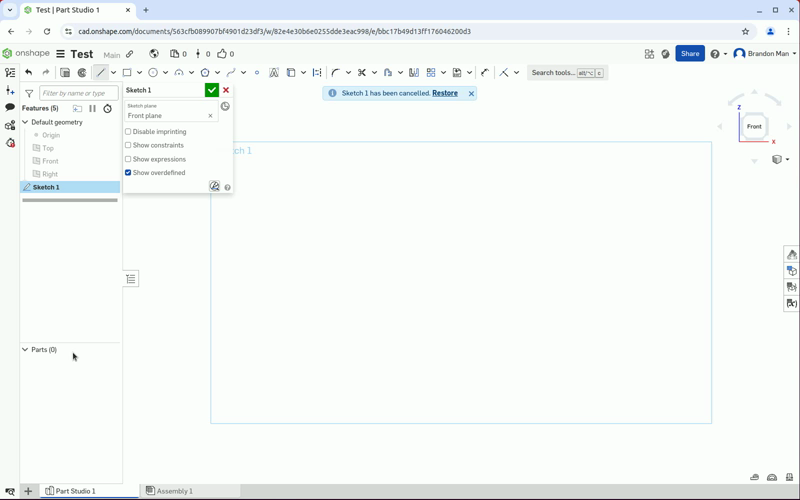
key_down(shift)
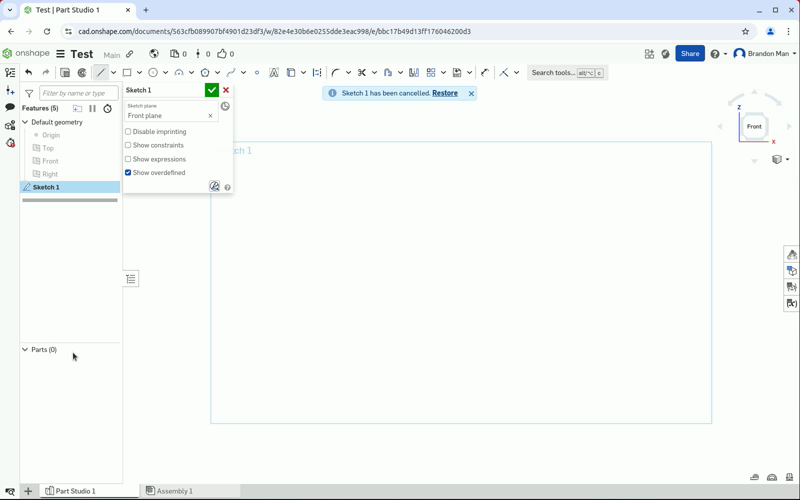
mouse_move(348, 282)
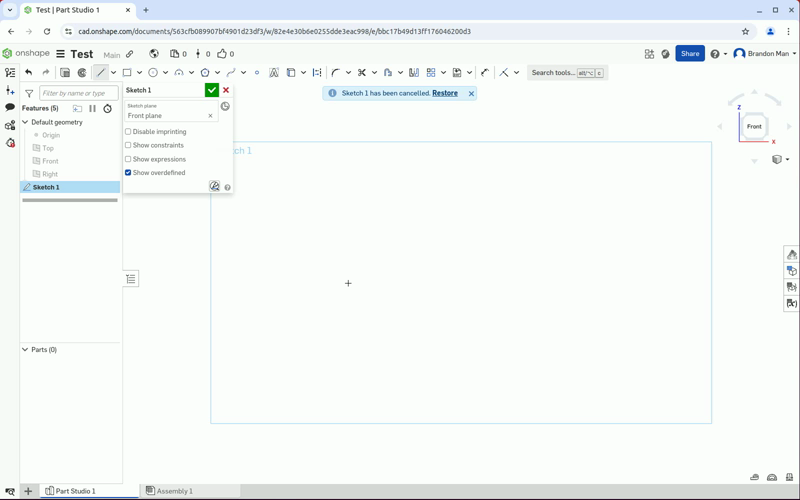
click(348, 282)
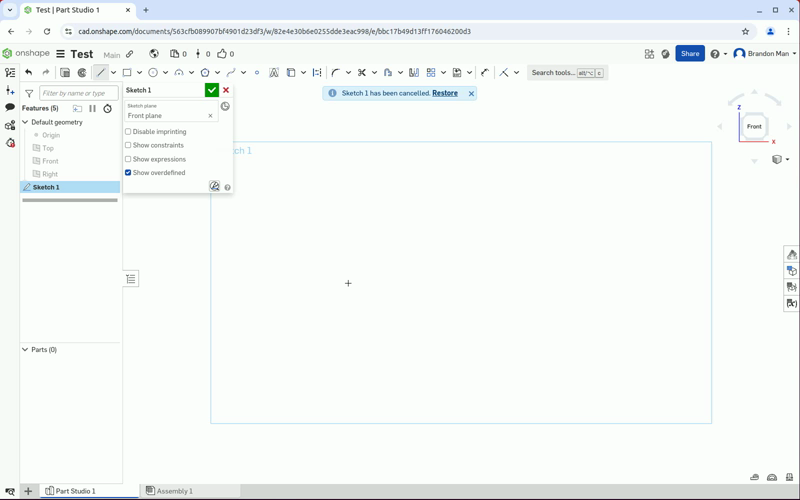
key_up(shift)
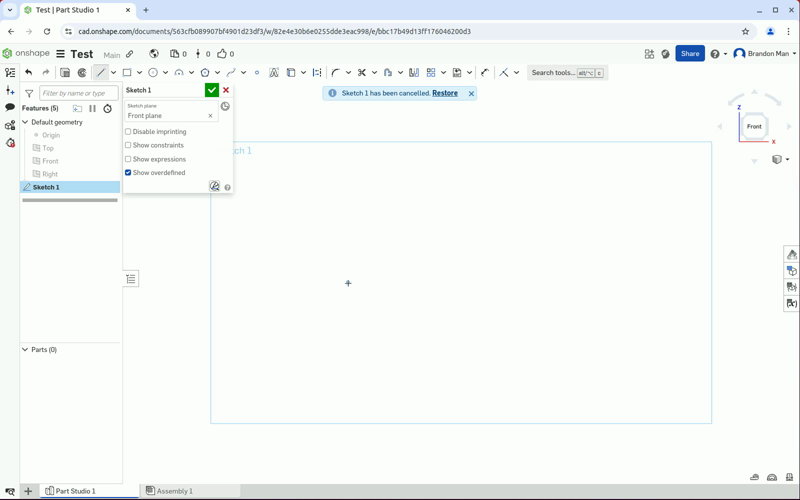
key_down(shift)
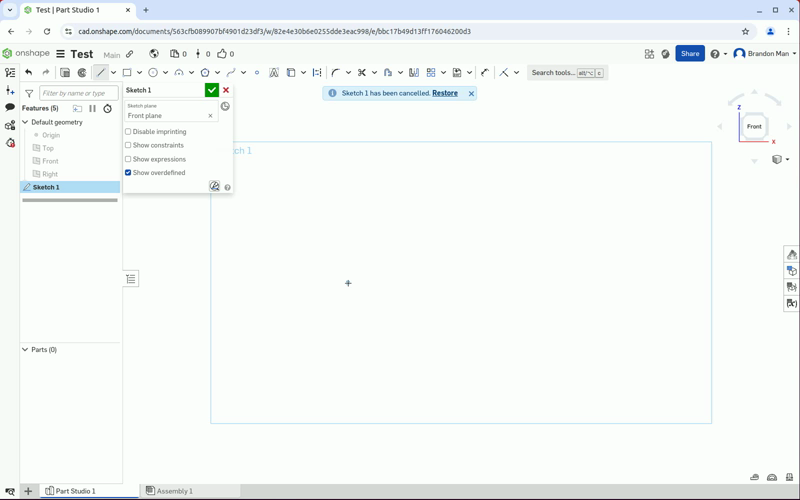
mouse_move(460, 282)
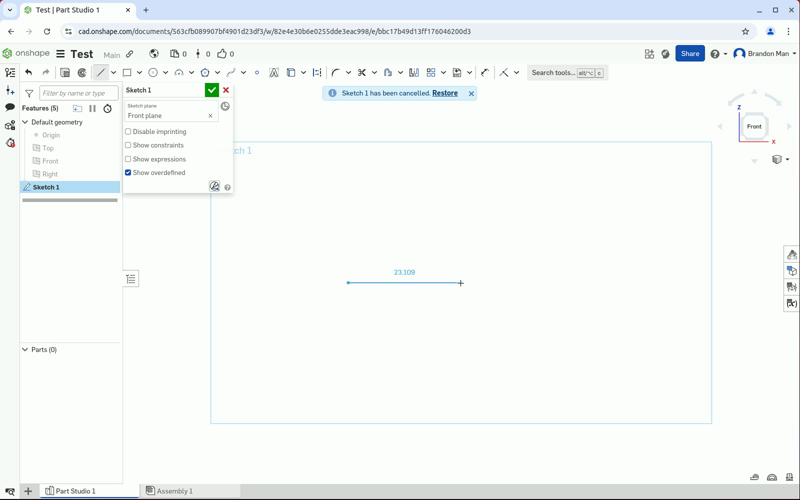
click(460, 282)
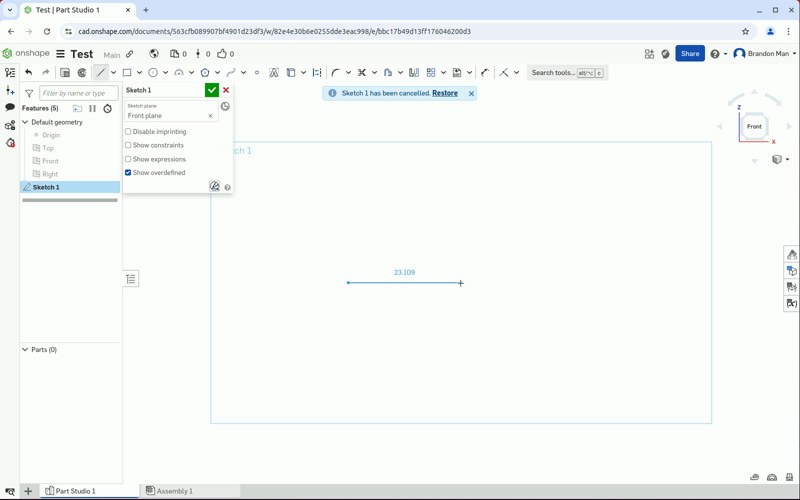
key_up(shift)
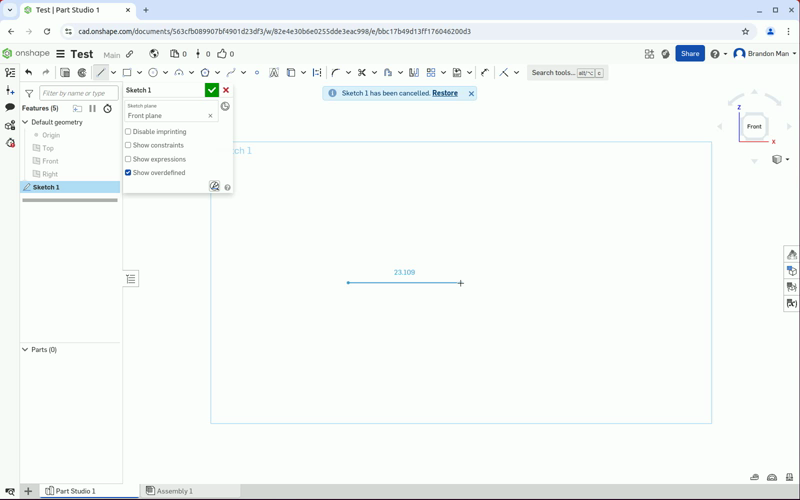
key_down(shift)
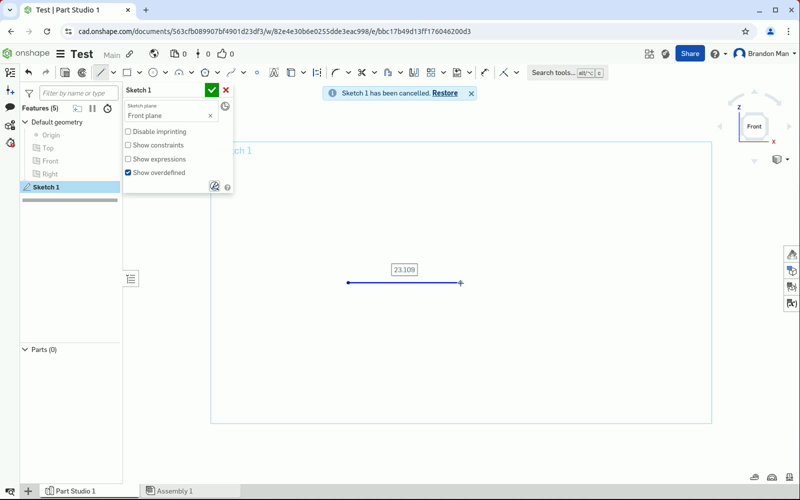
mouse_move(490, 282)
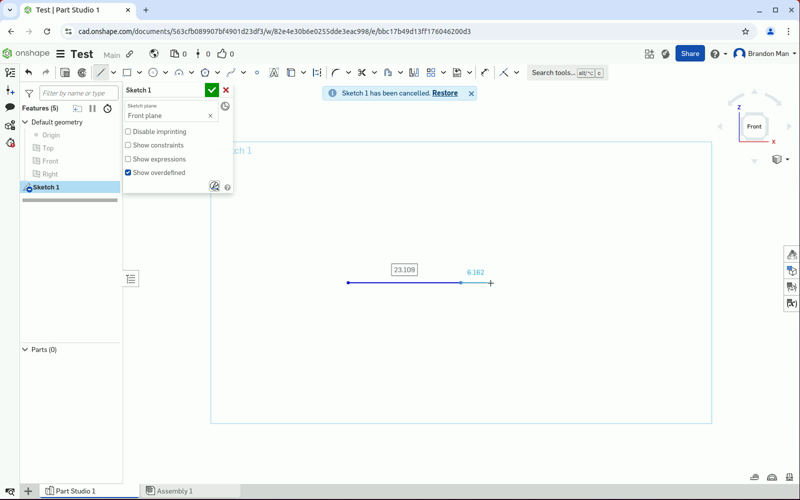
mouse_move(460, 245)
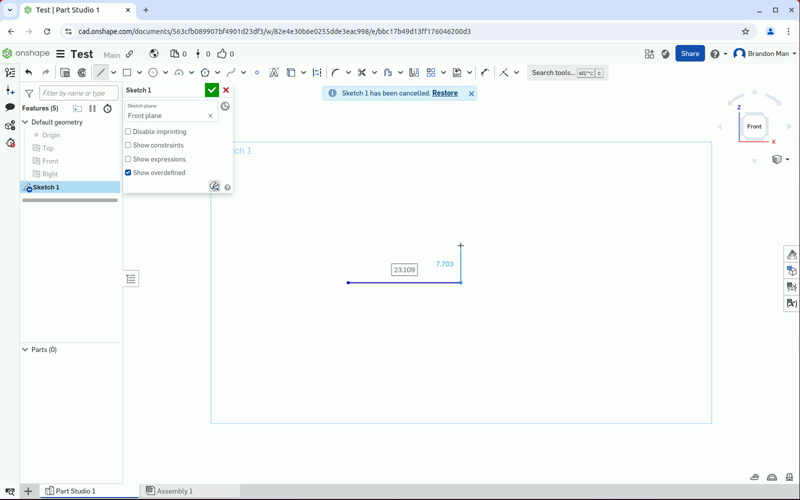
click(460, 245)
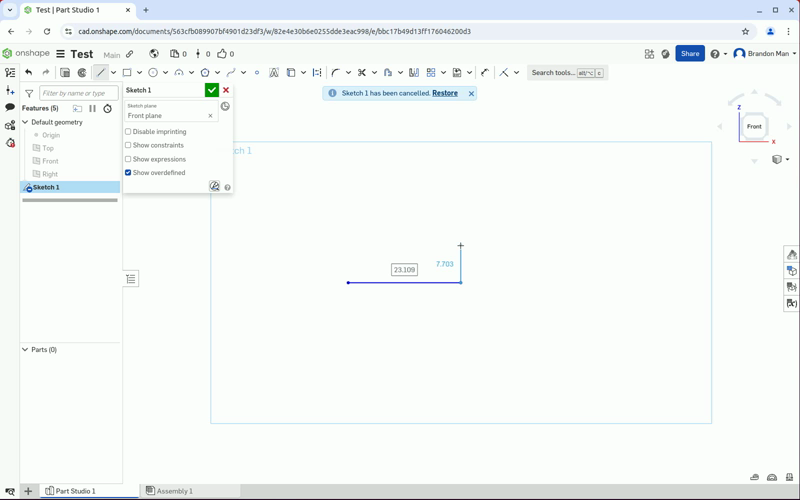
key_up(shift)
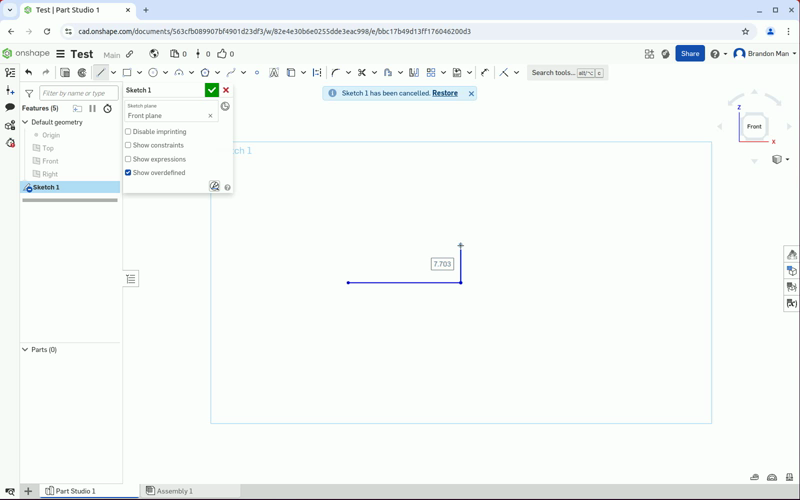
key_down(shift)
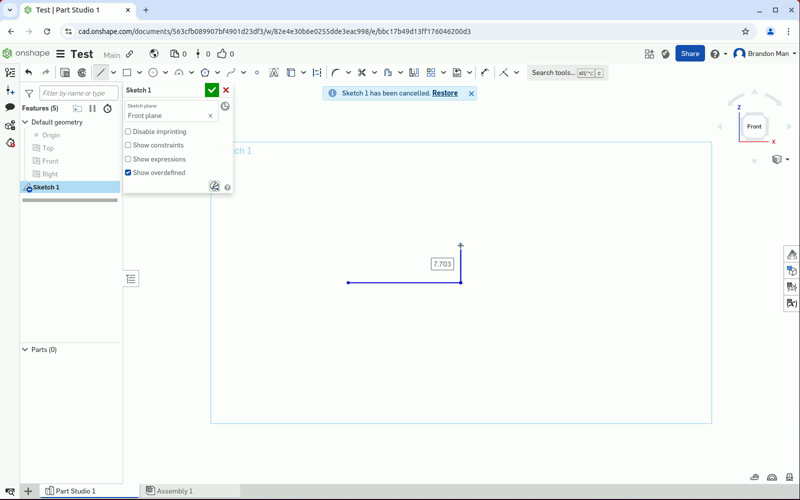
mouse_move(490, 245)
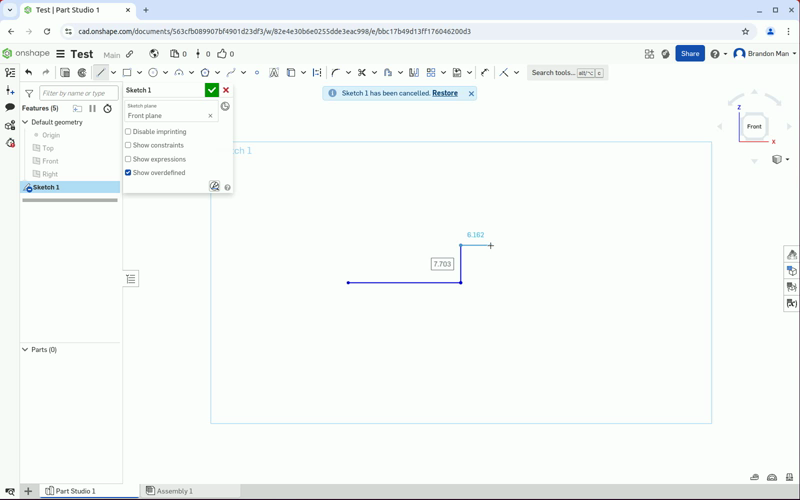
mouse_move(460, 208)
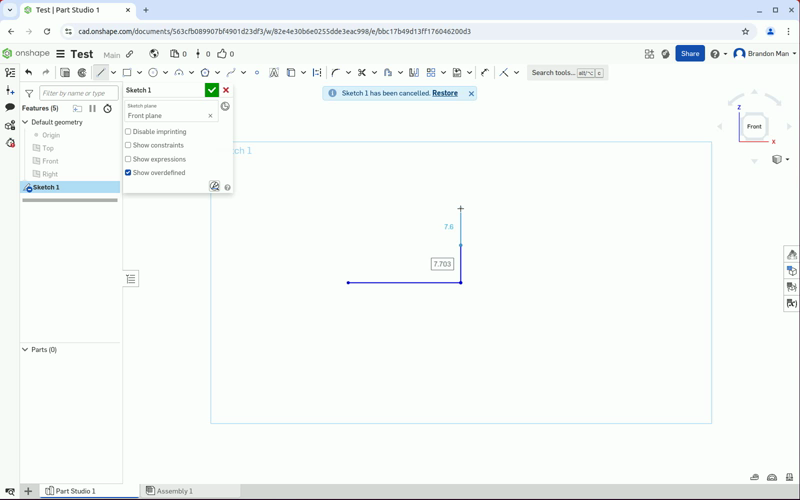
click(460, 208)
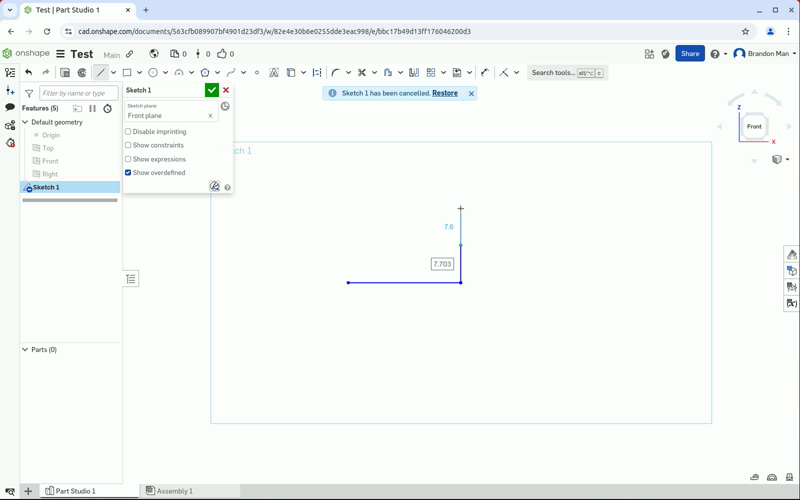
key_up(shift)
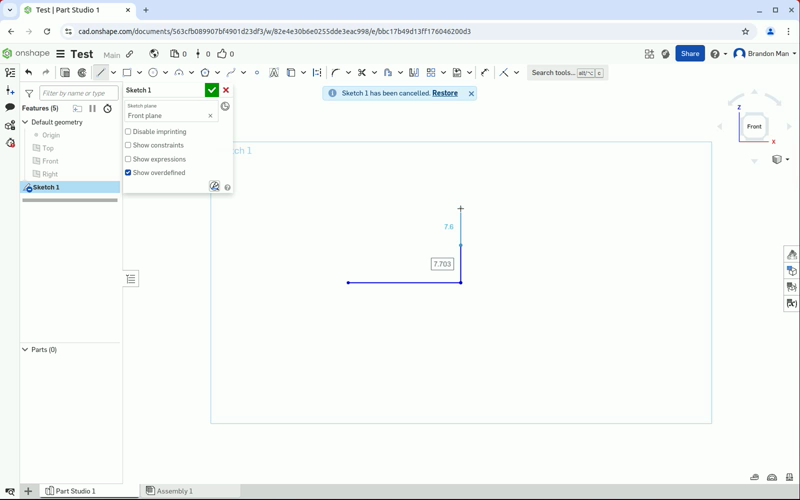
key_down(shift)
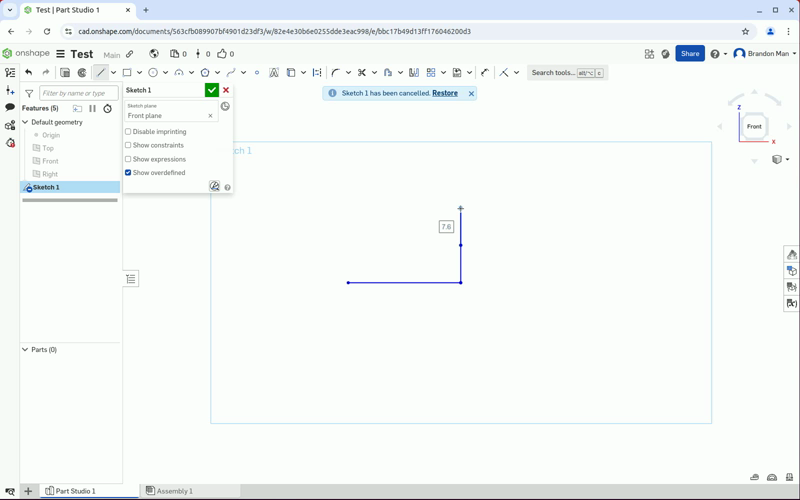
mouse_move(348, 208)
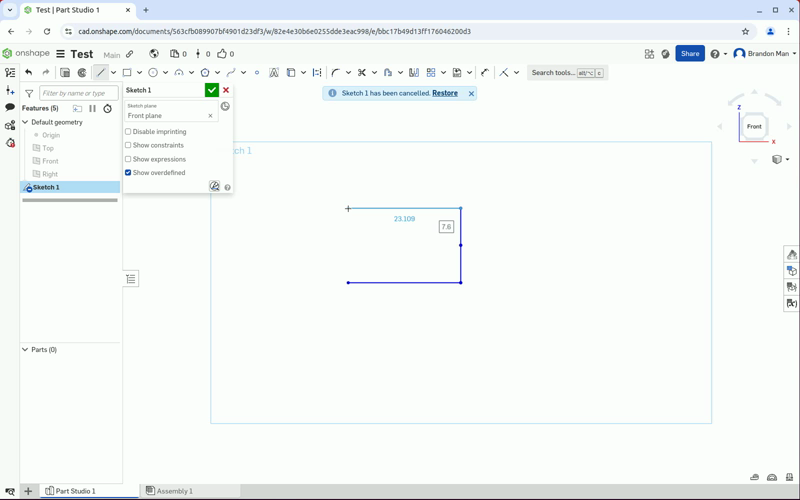
click(348, 208)
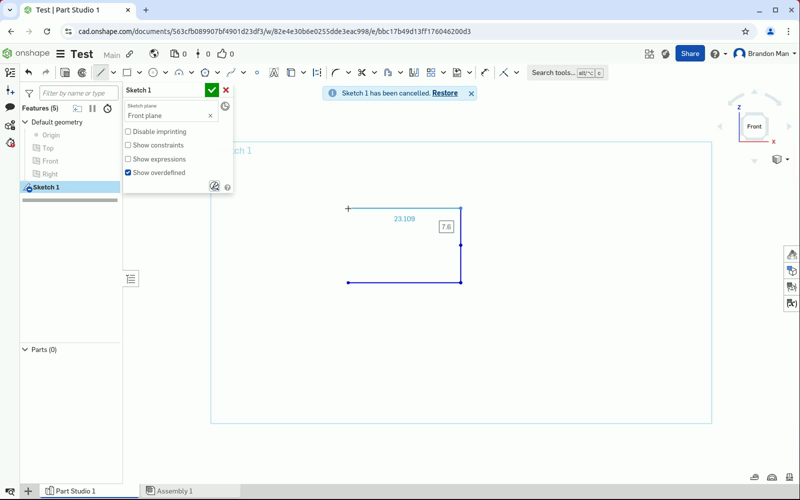
key_up(shift)
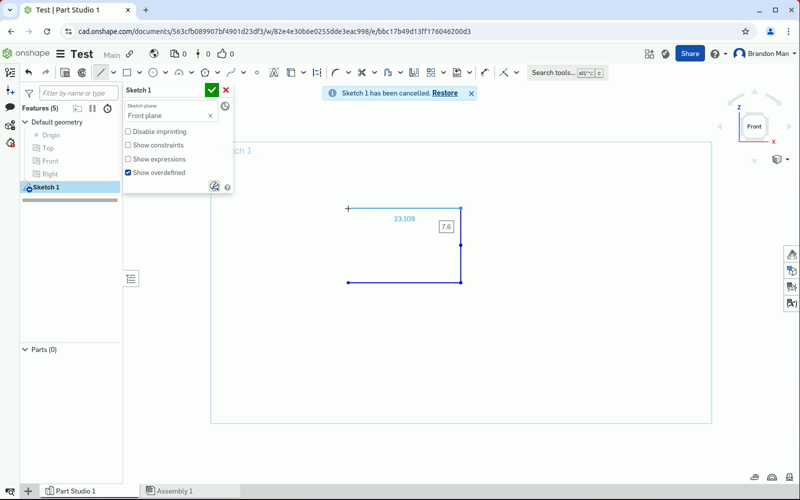
key_down(shift)
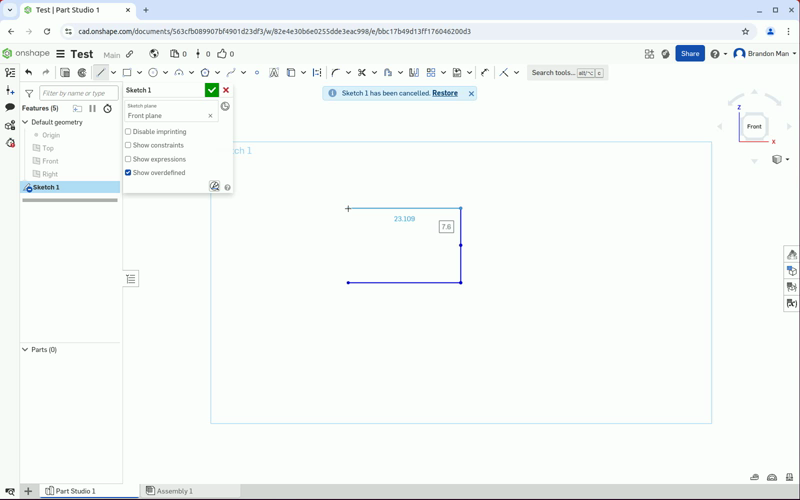
mouse_move(348, 282)
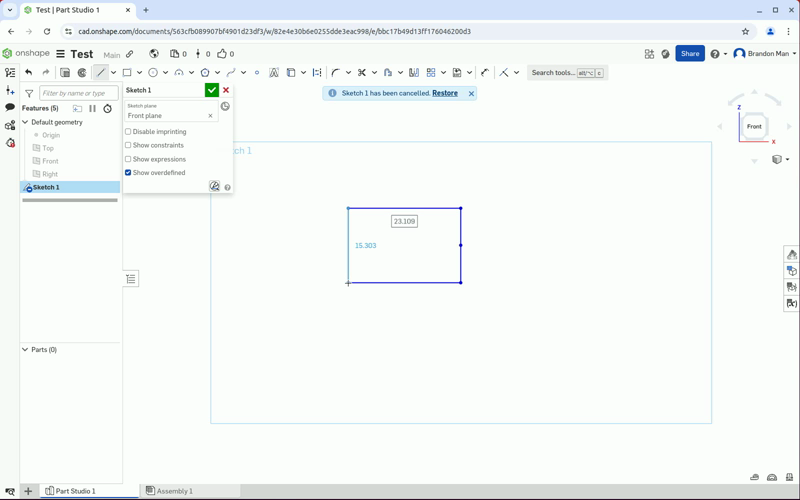
key_up(shift)
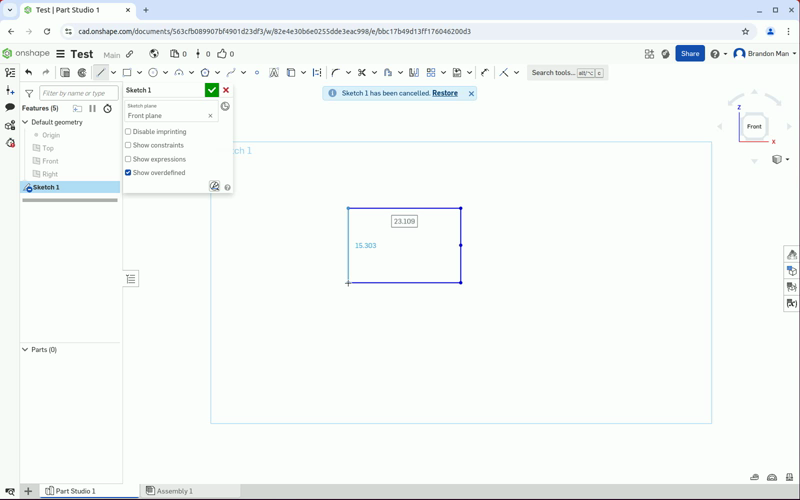
click(348, 282)
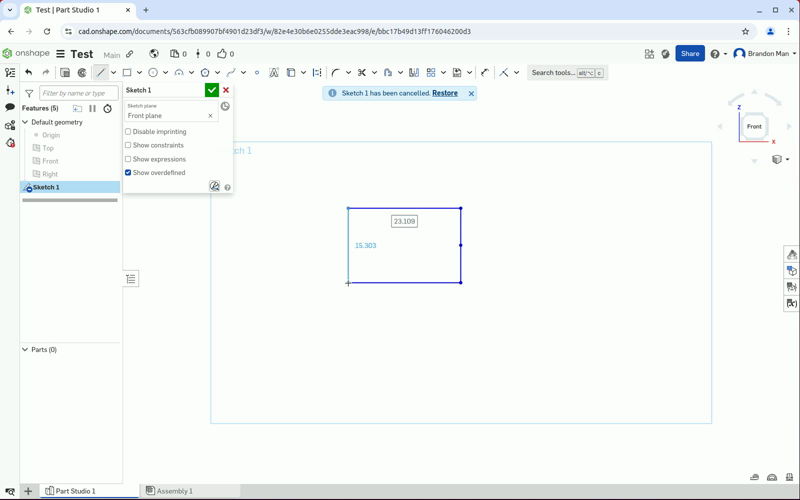
key(esc)
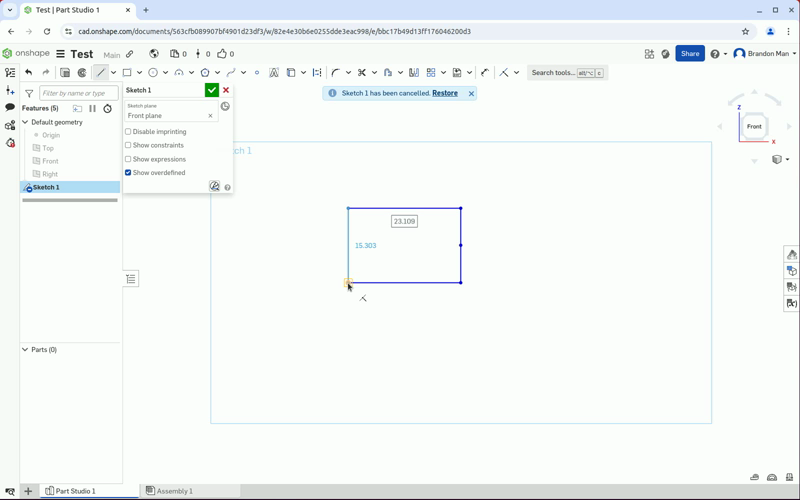
mouse_move(397, 250)
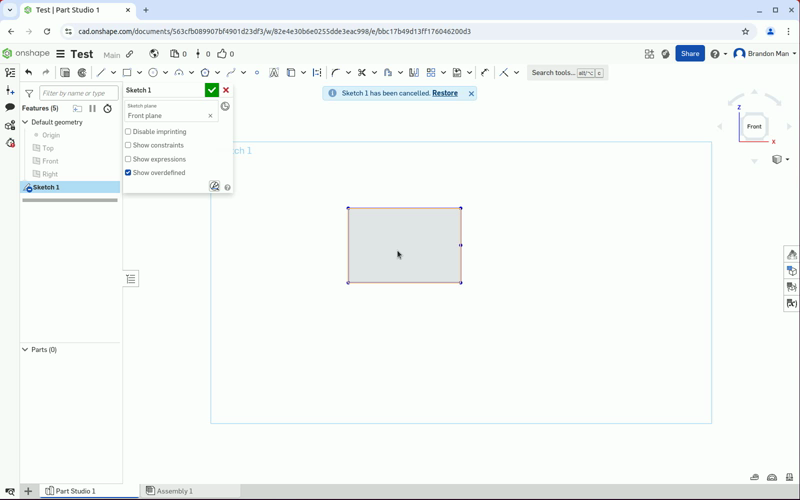
click(397, 250)
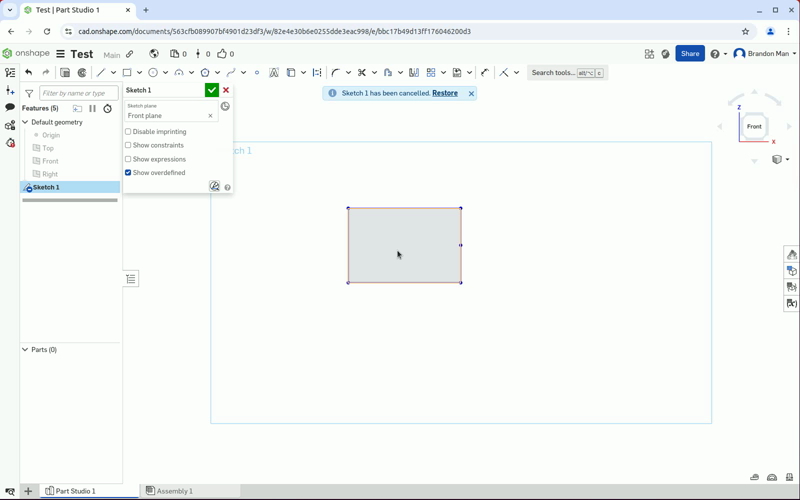
mouse_move(73, 352)
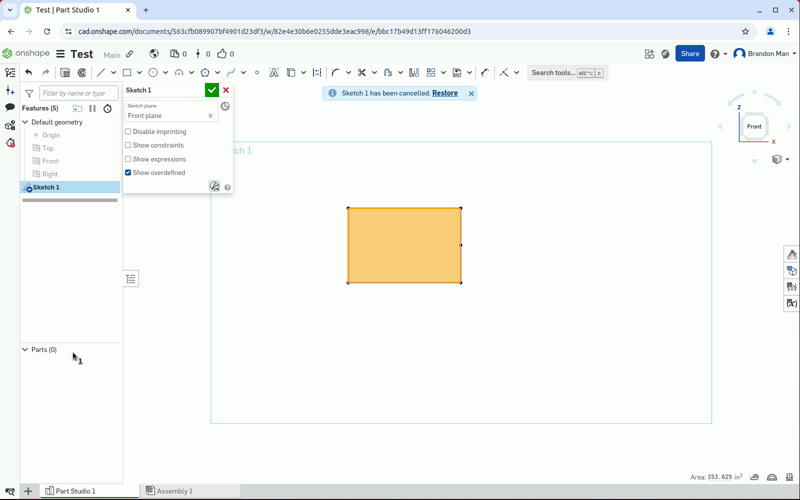
key(shift+y)
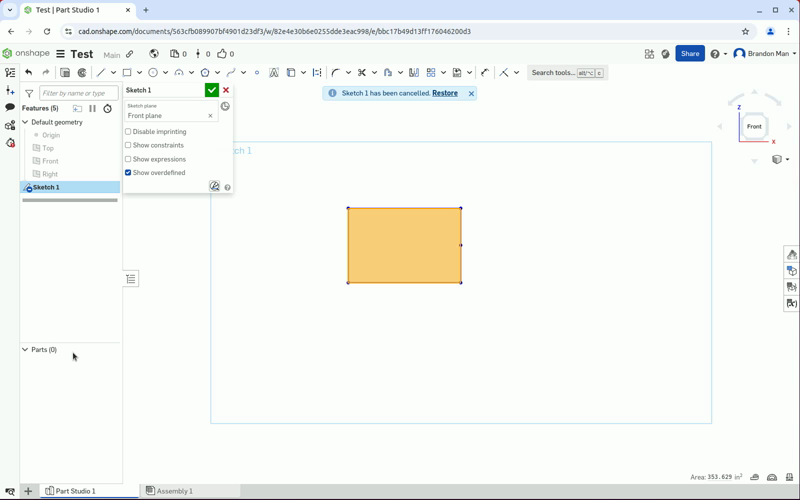
key(shift+e)
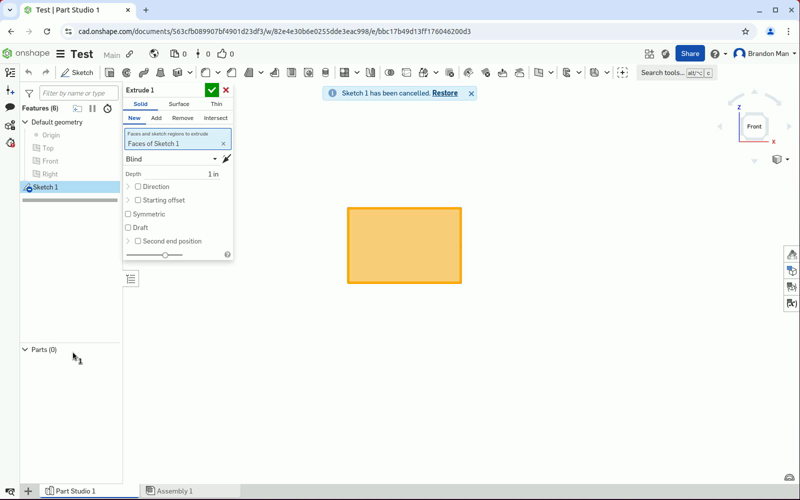
mouse_move(143, 106)
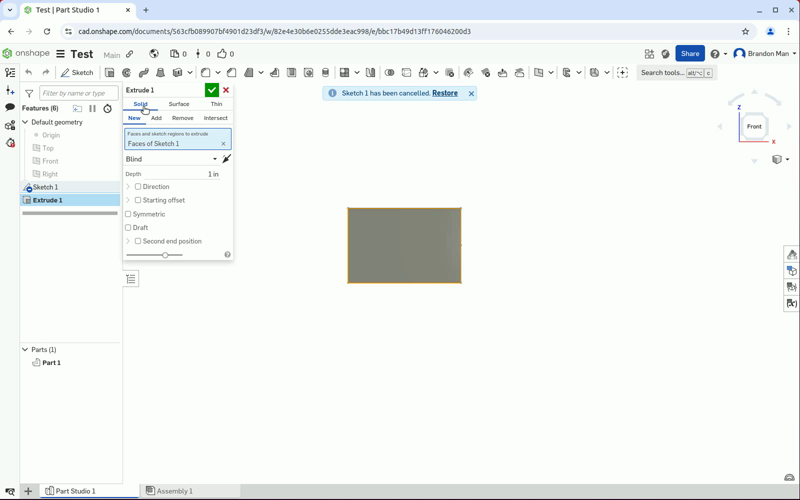
click(143, 106)
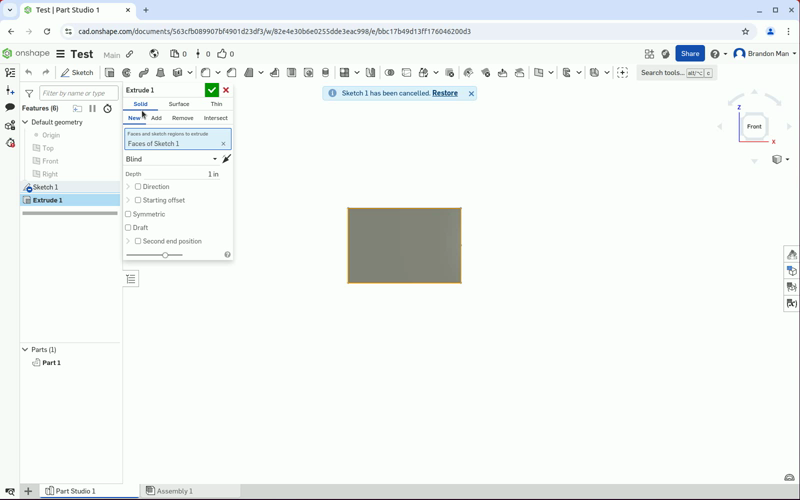
mouse_move(137, 120)
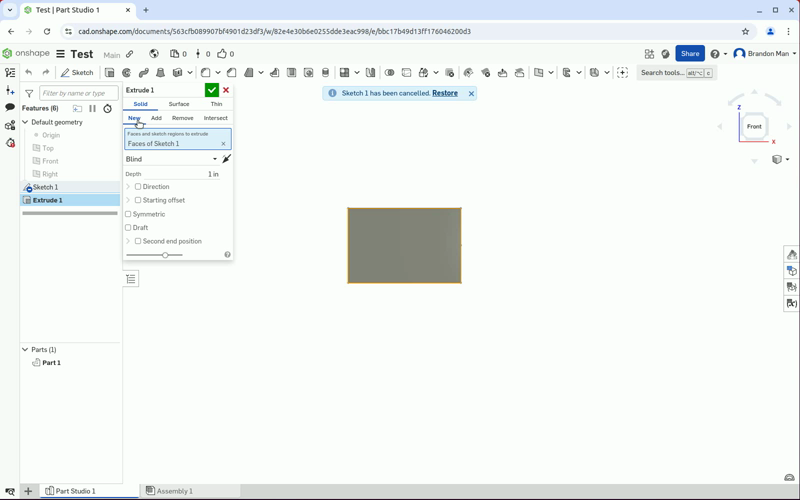
click(137, 120)
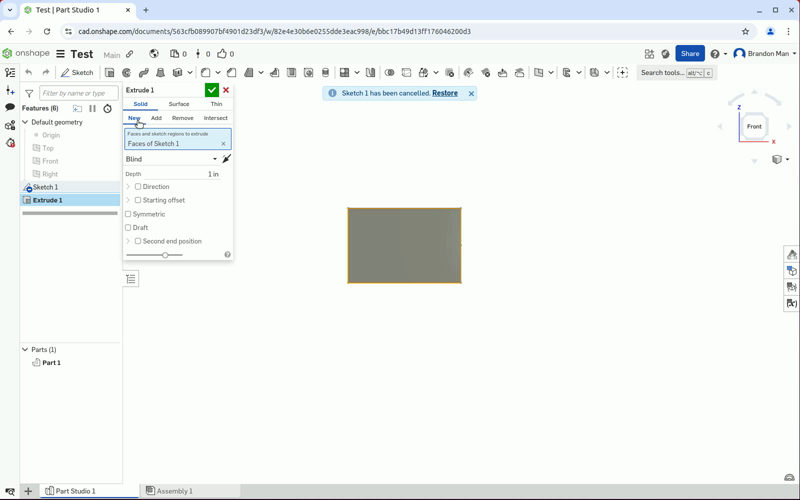
key(tab, 4)
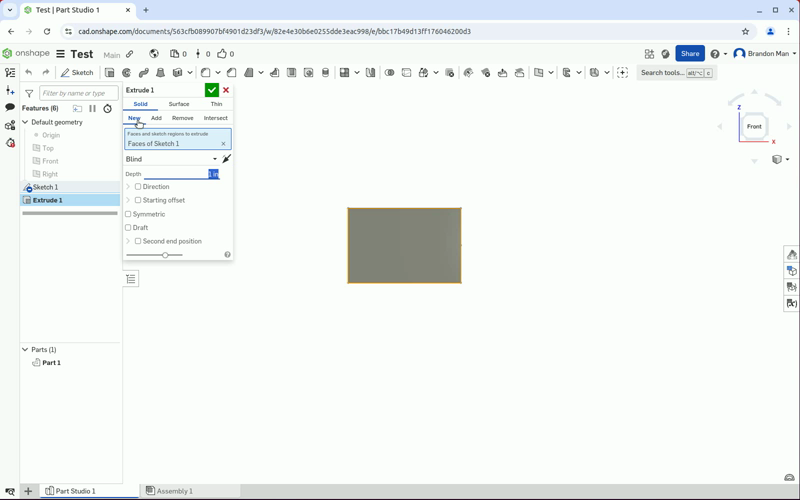
text(23.108)
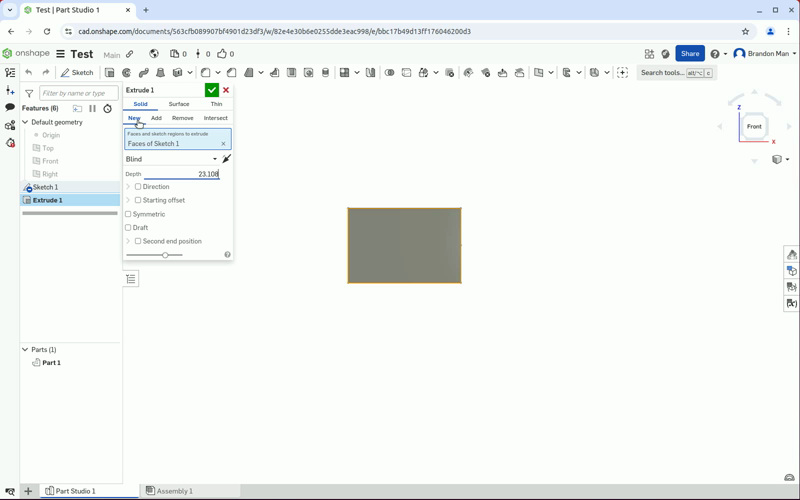
key(enter)
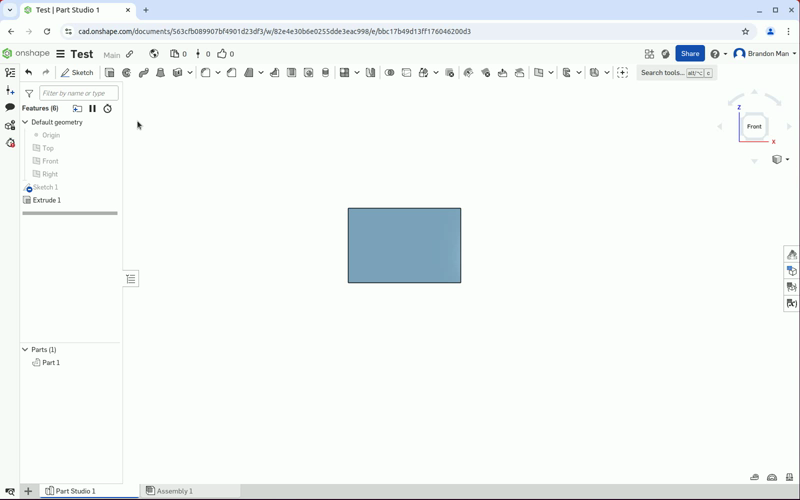
key(shift+h)
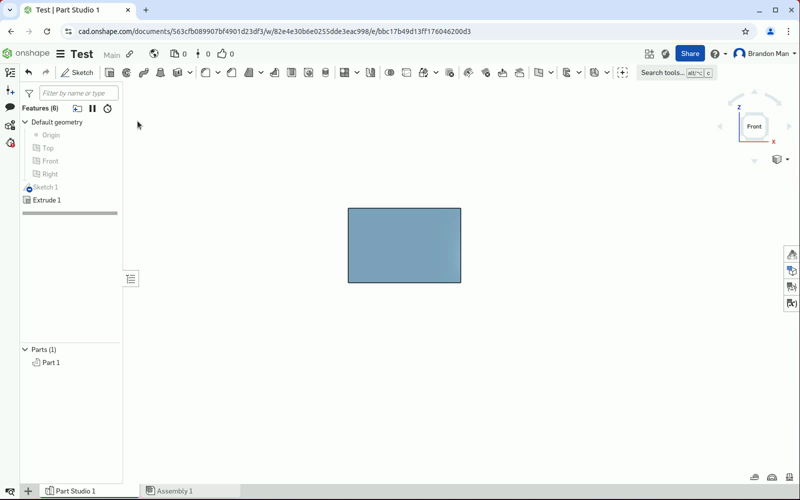
key(shift+h)
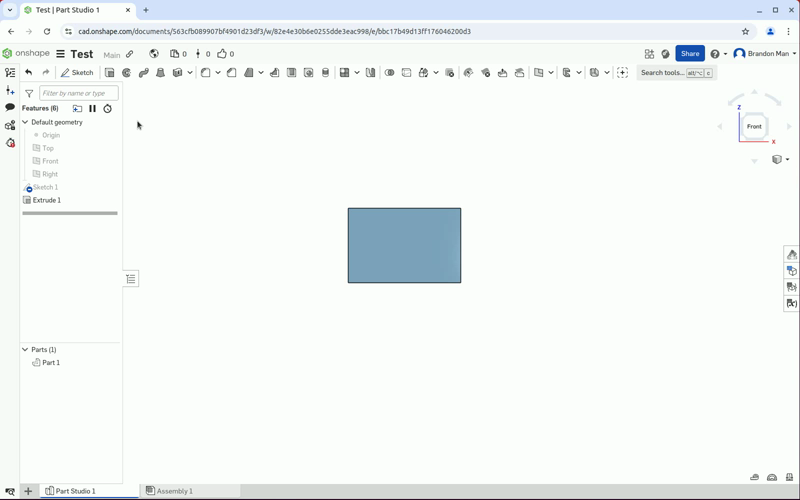
mouse_move(73, 189)
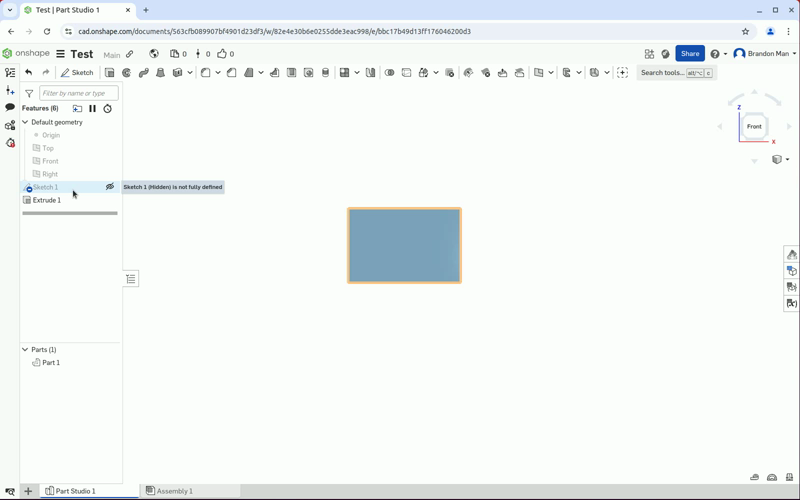
click(73, 189)
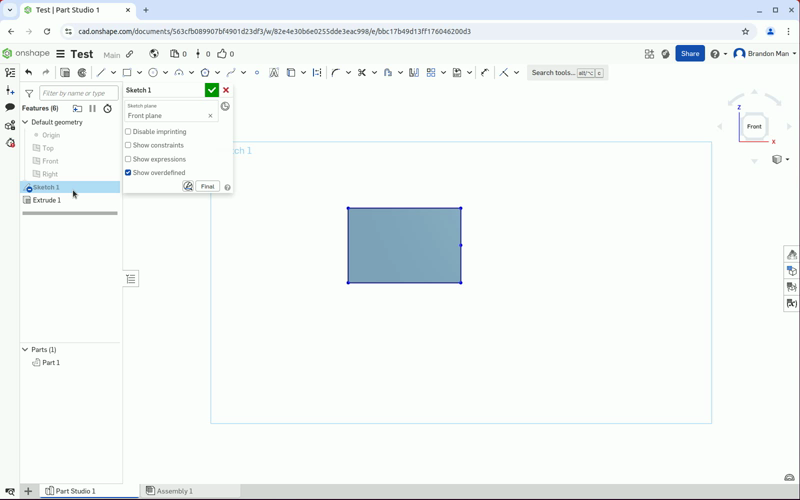
mouse_move(229, 92)
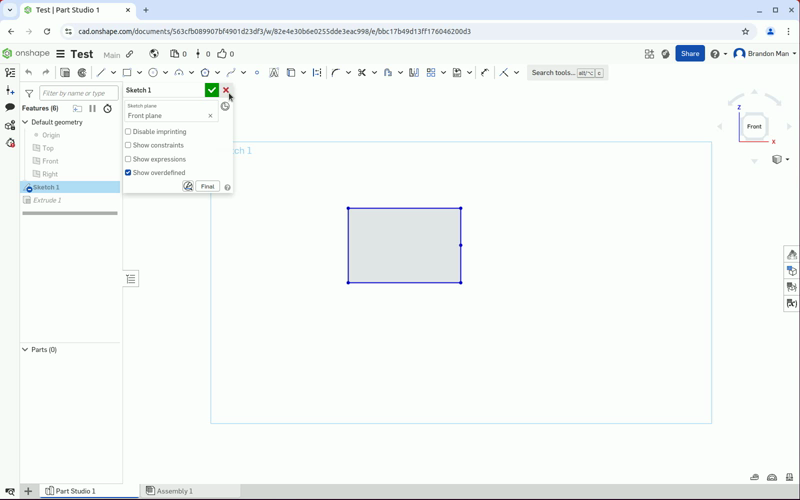
click(229, 92)
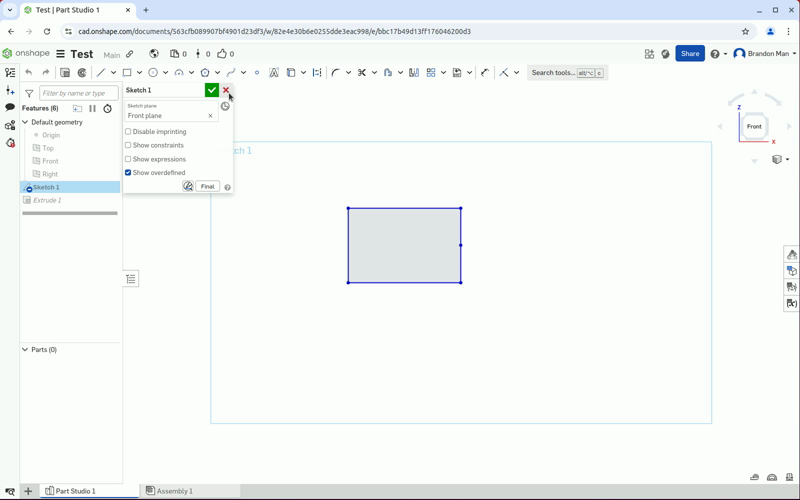
key(shift+s)
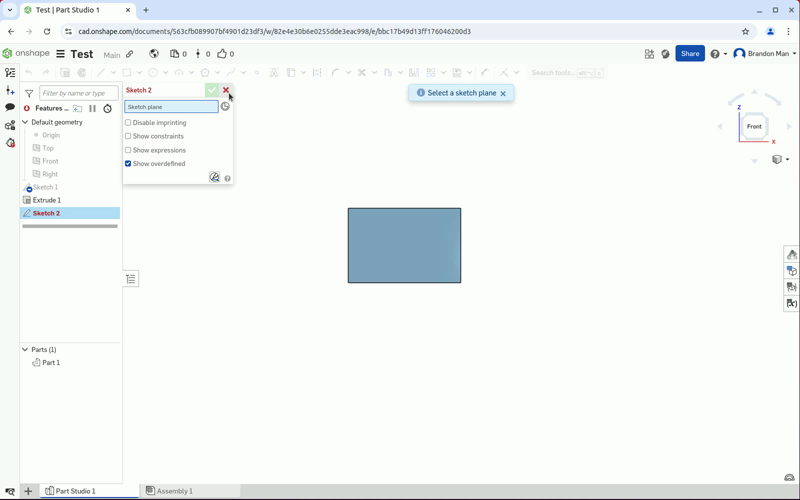
mouse_move(73, 163)
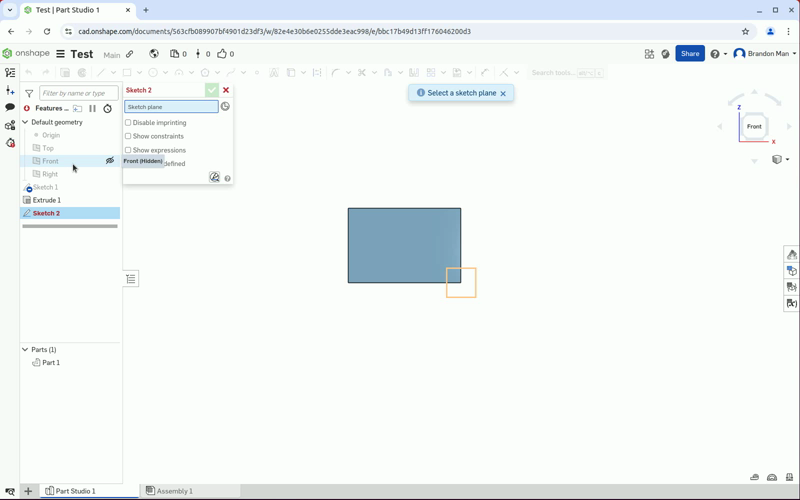
click(73, 163)
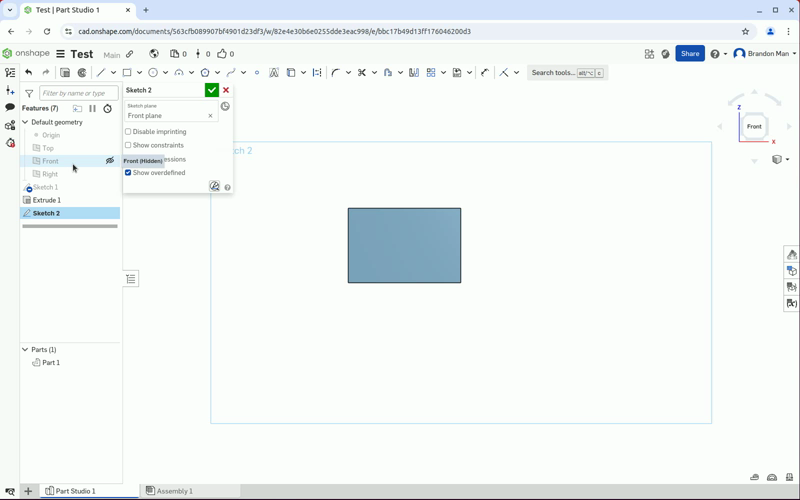
mouse_move(73, 352)
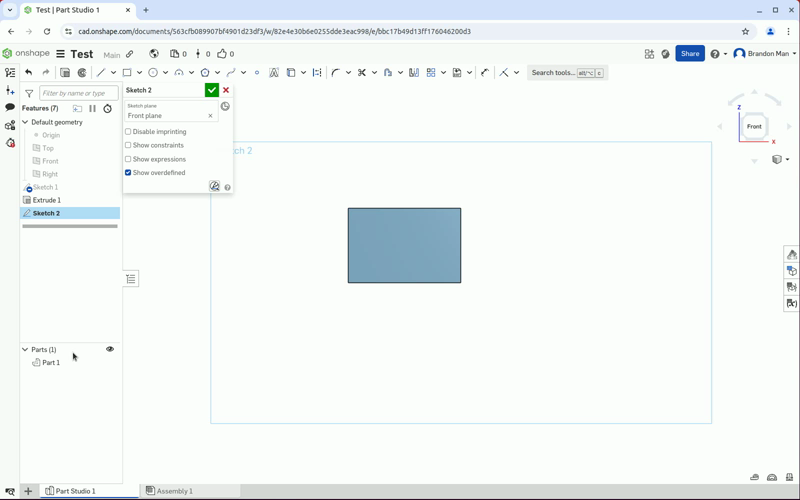
key(y)
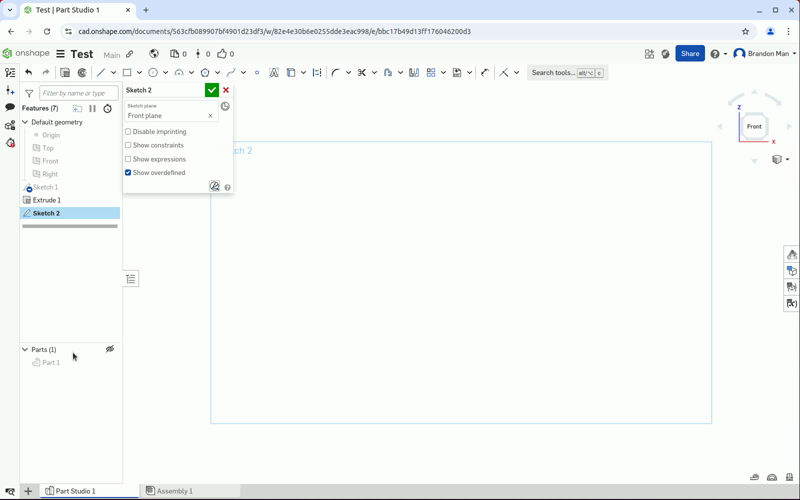
key(l)
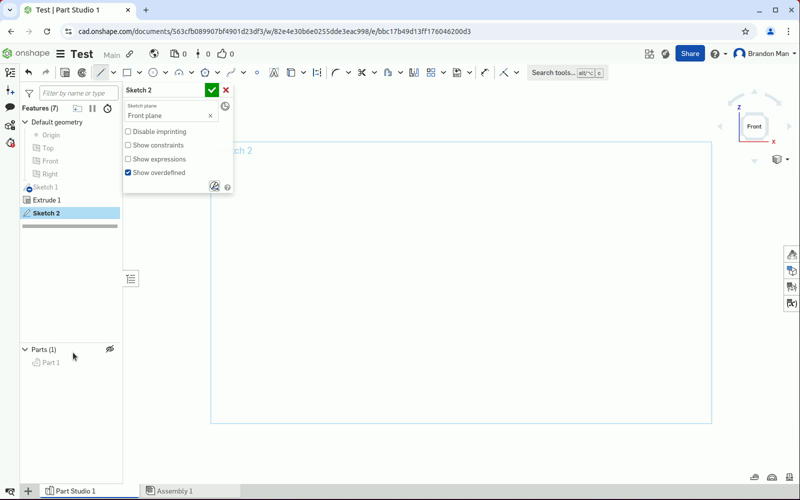
key_down(shift)
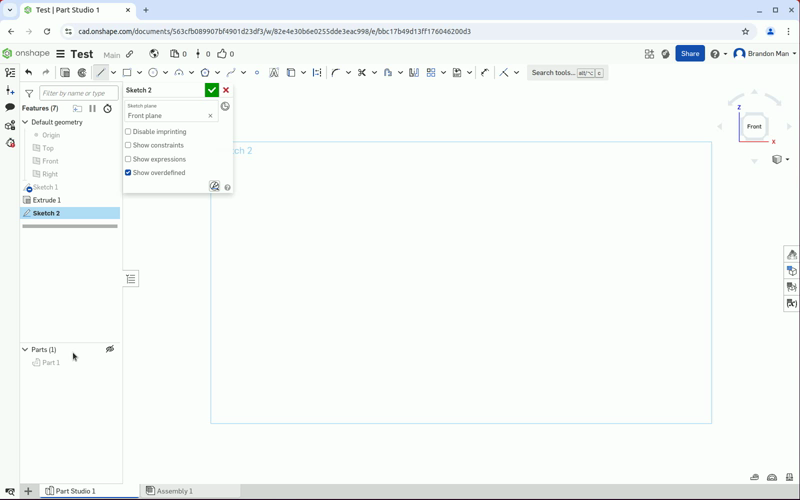
mouse_move(460, 282)
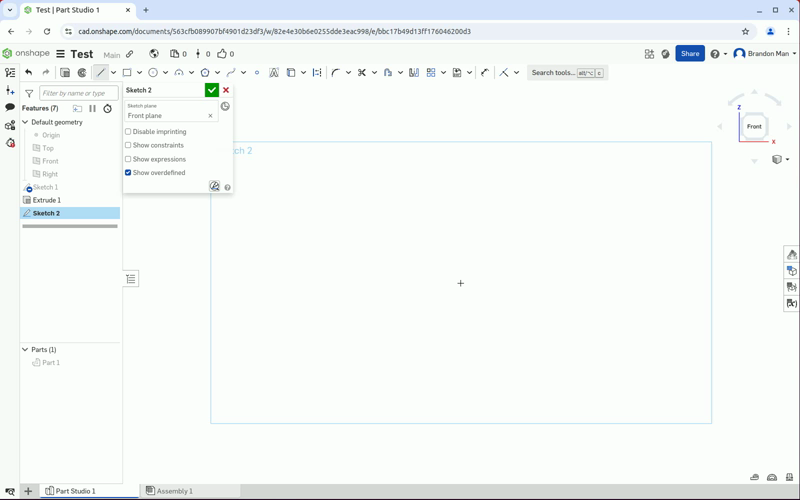
click(460, 282)
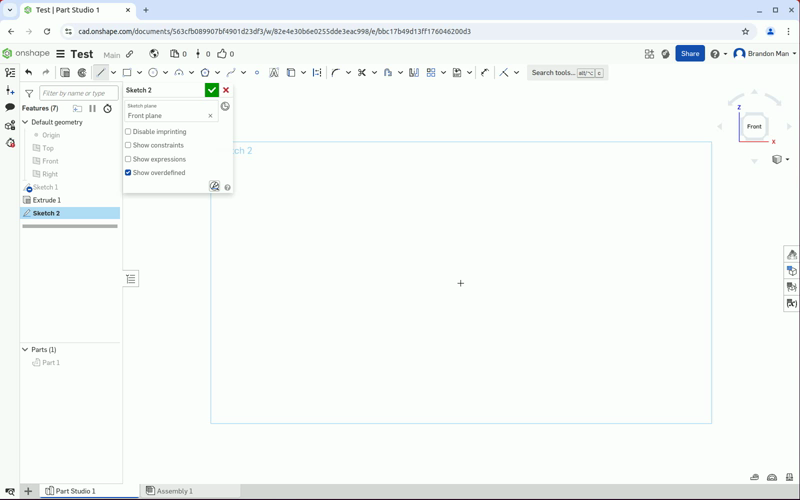
key_up(shift)
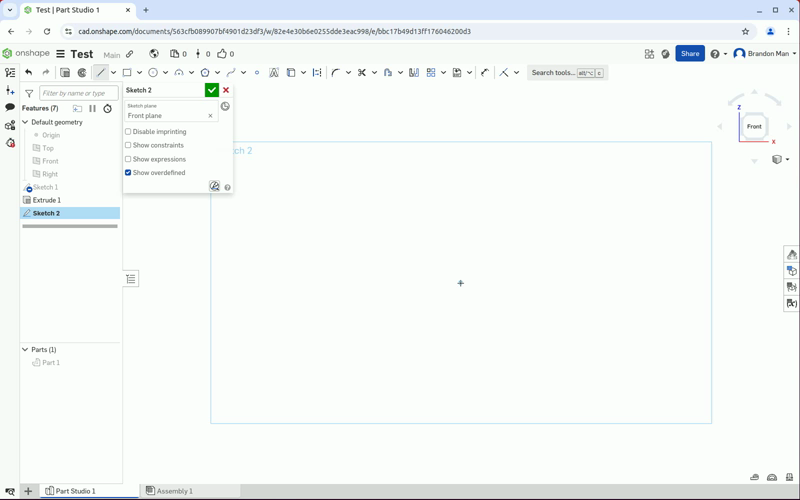
key_down(shift)
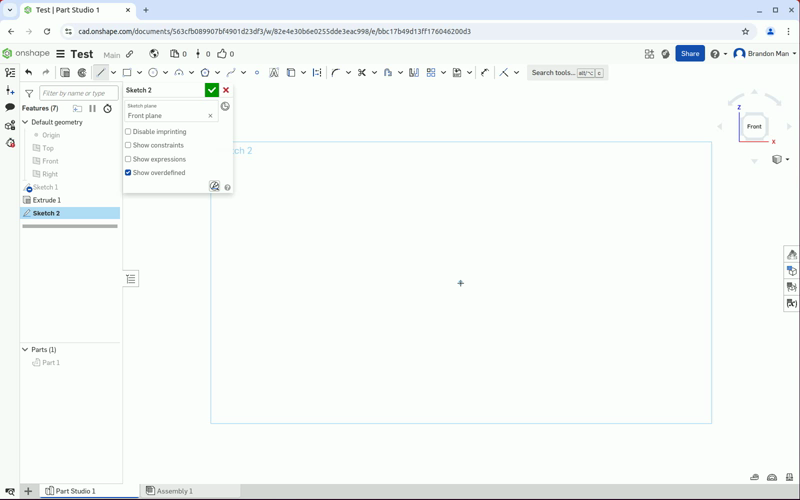
mouse_move(573, 282)
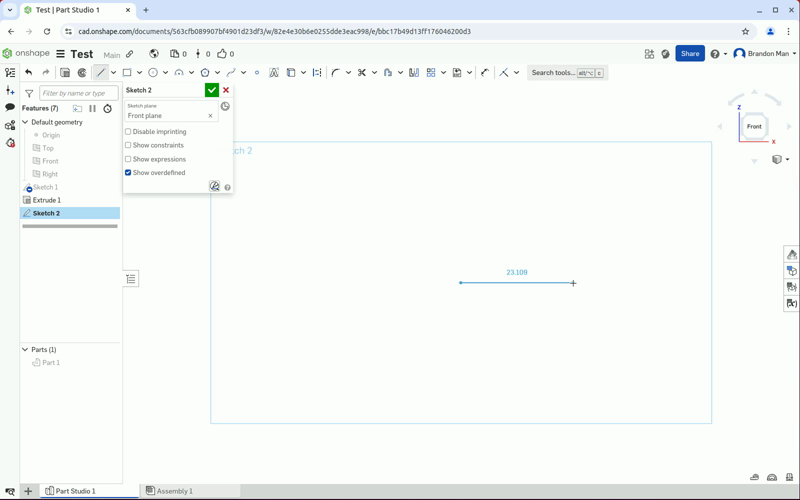
click(573, 282)
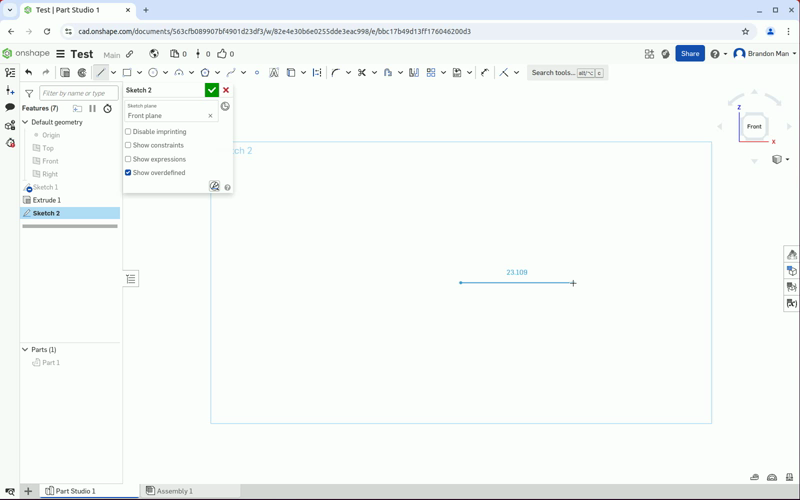
key_up(shift)
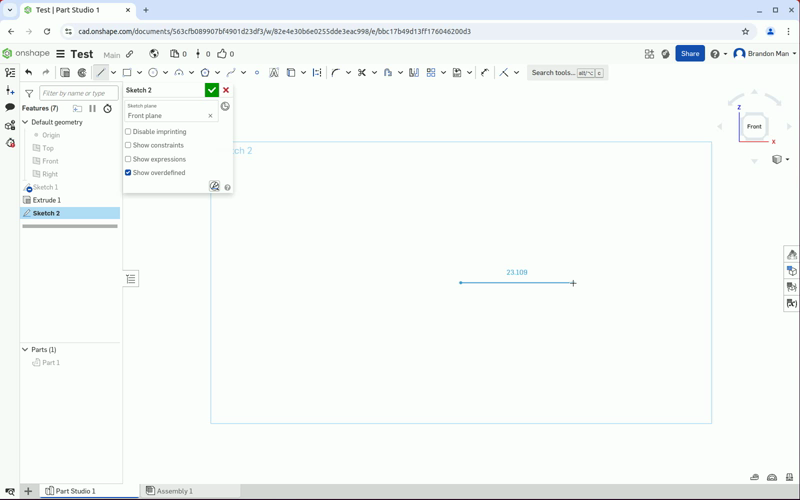
key_down(shift)
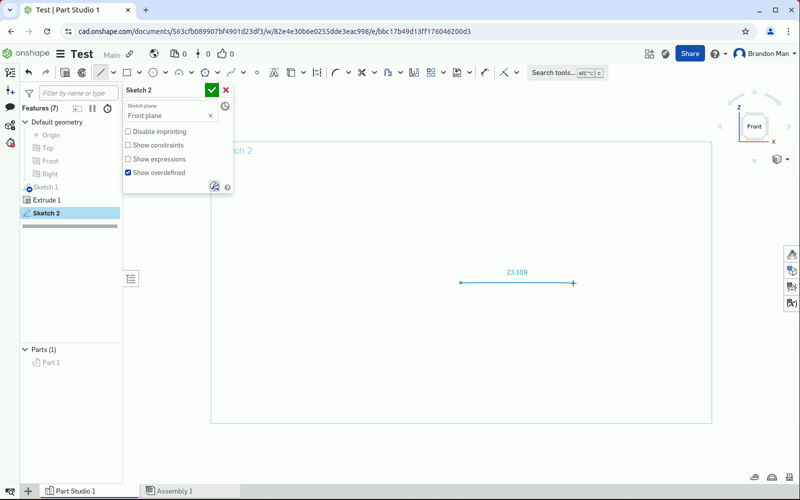
mouse_move(589, 282)
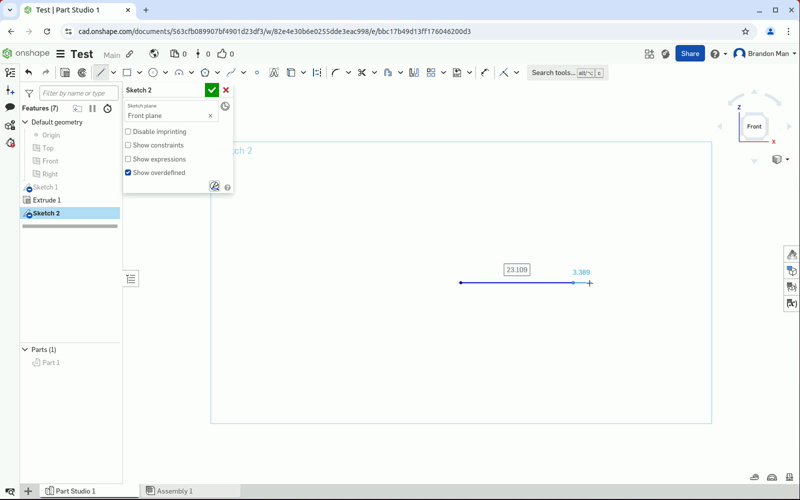
mouse_move(573, 245)
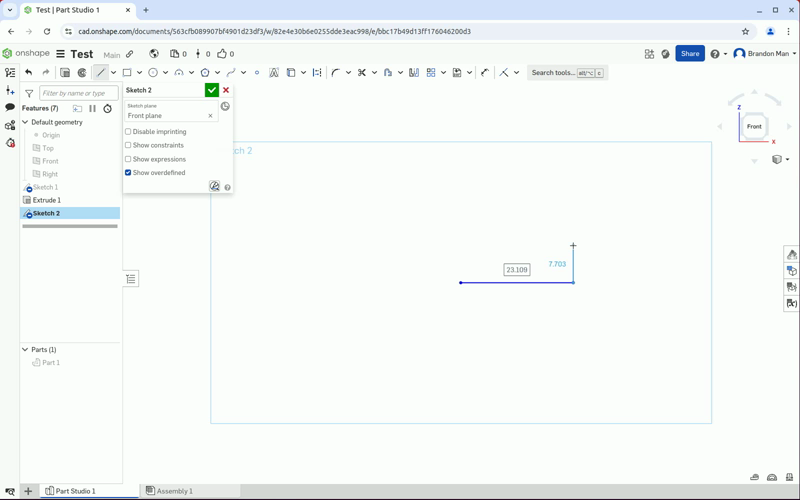
click(573, 245)
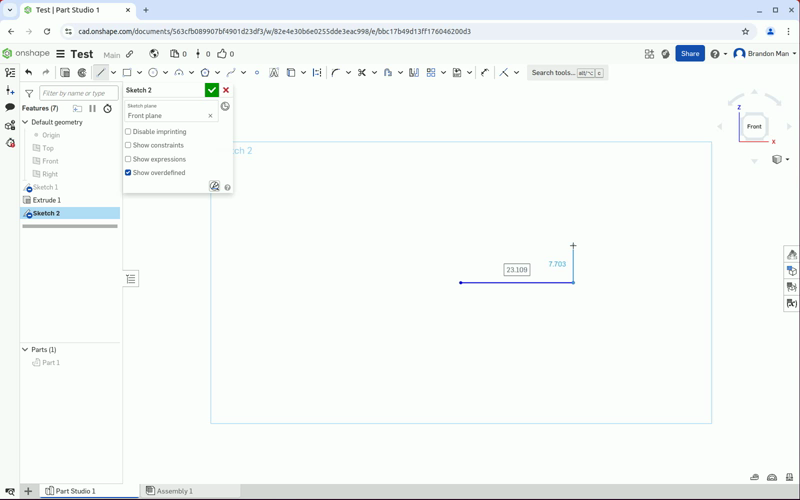
key_up(shift)
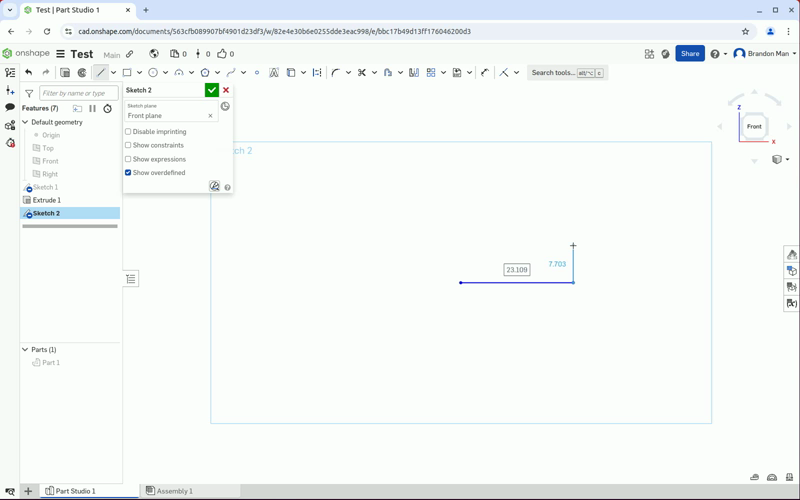
key_down(shift)
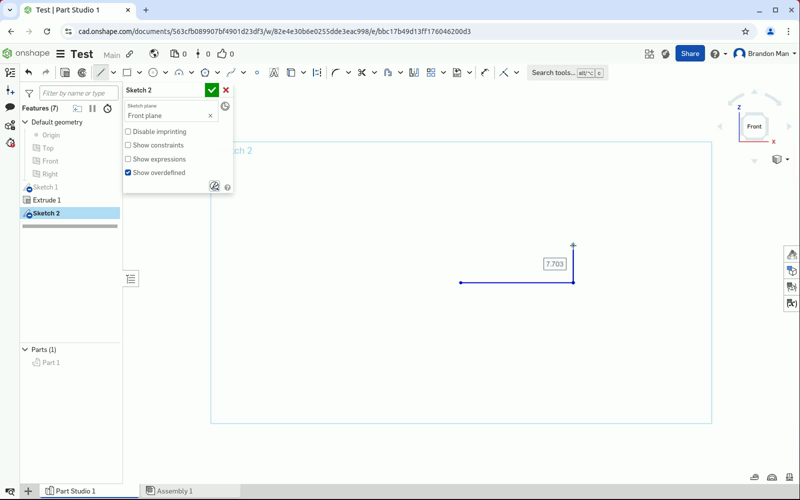
mouse_move(460, 245)
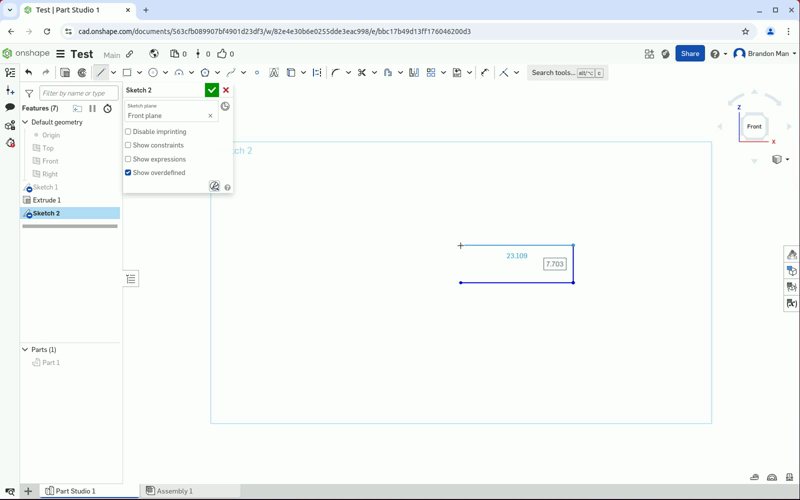
click(460, 245)
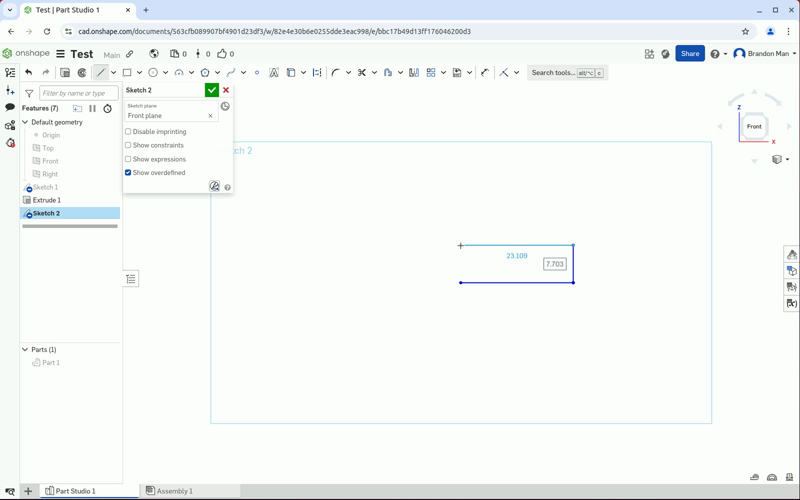
key_up(shift)
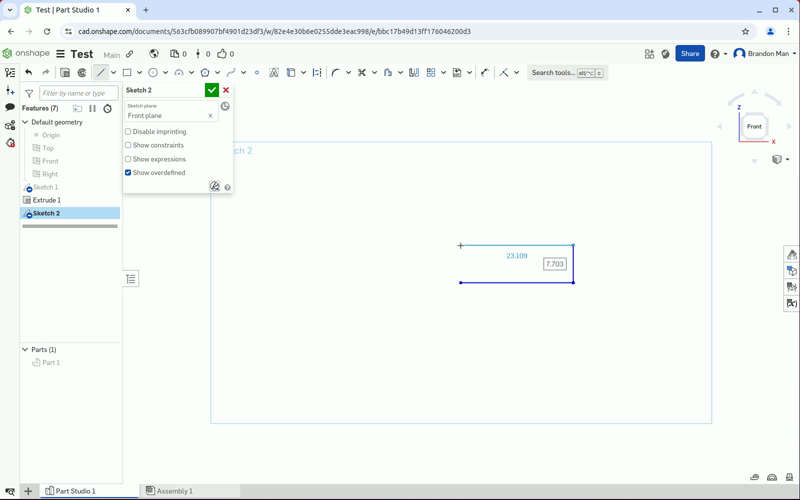
mouse_move(490, 245)
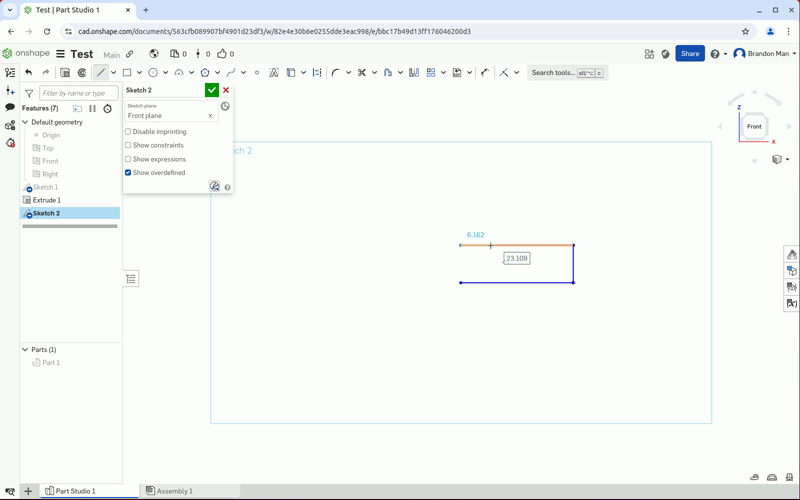
key_down(shift)
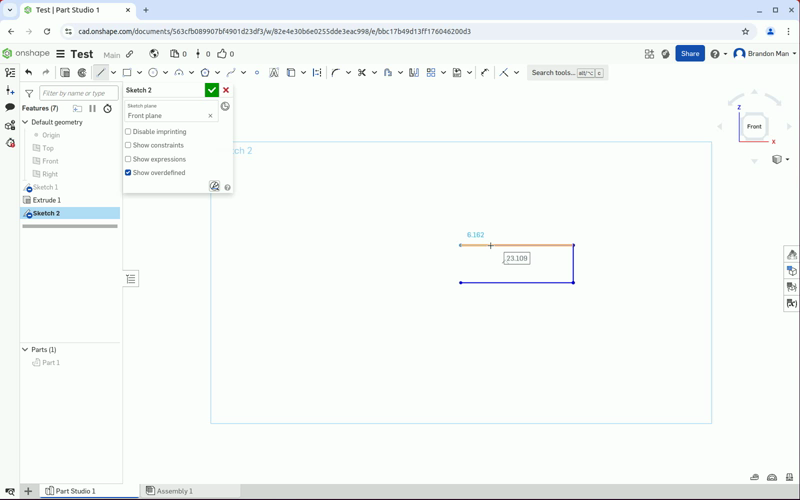
mouse_move(460, 282)
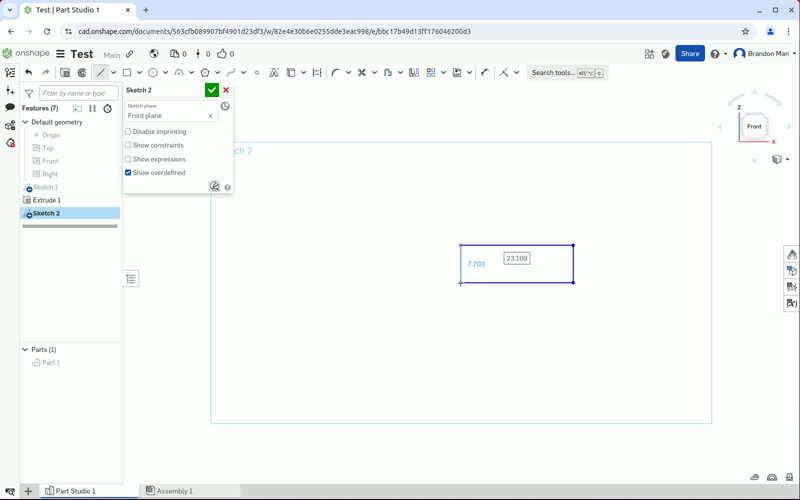
key_up(shift)
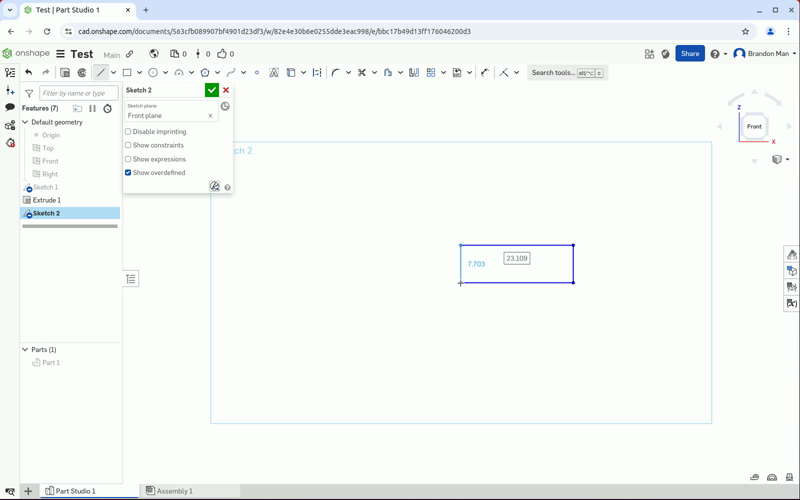
click(460, 282)
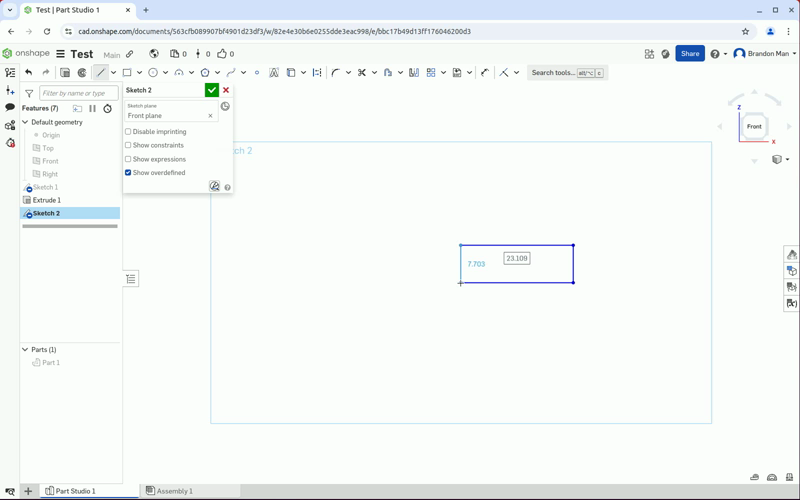
key(esc)
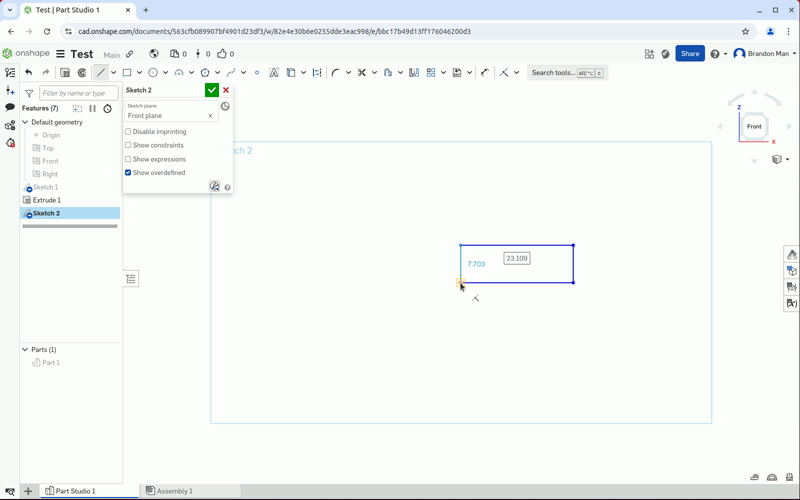
mouse_move(510, 267)
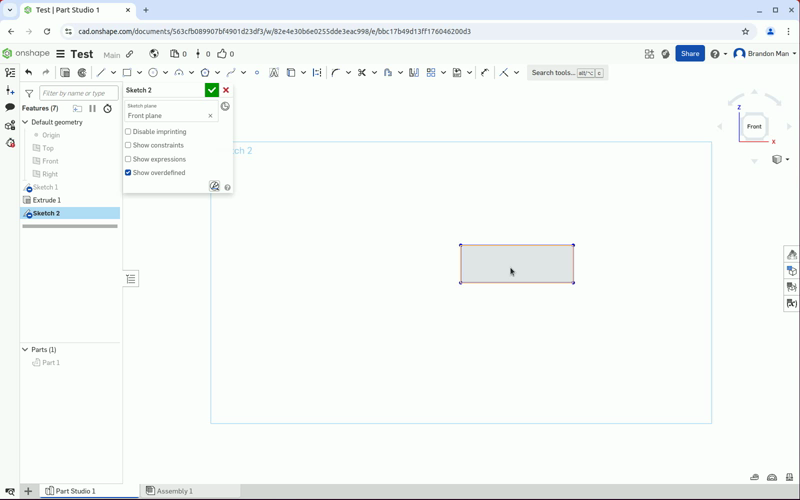
click(510, 267)
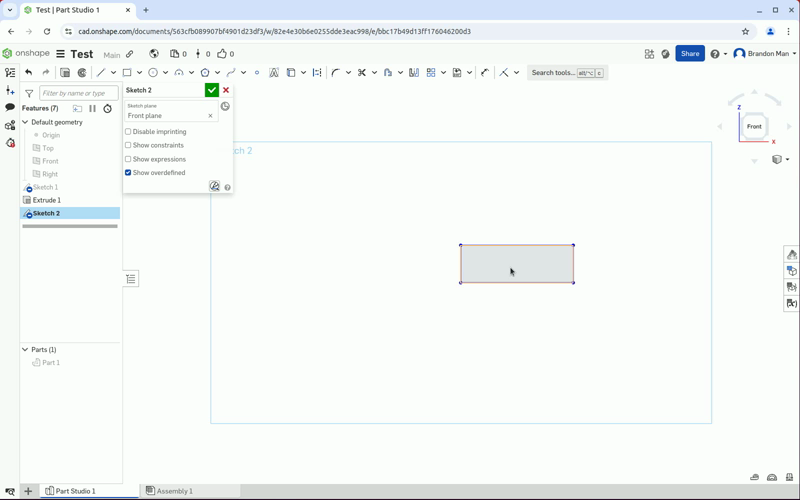
mouse_move(73, 352)
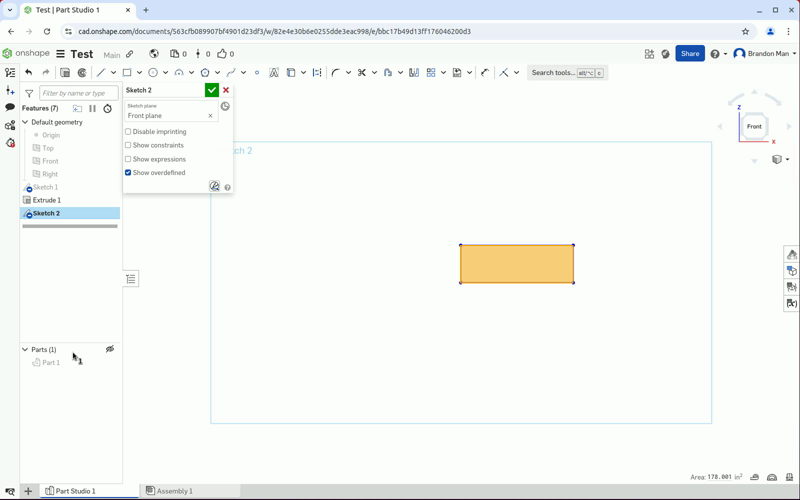
key(shift+y)
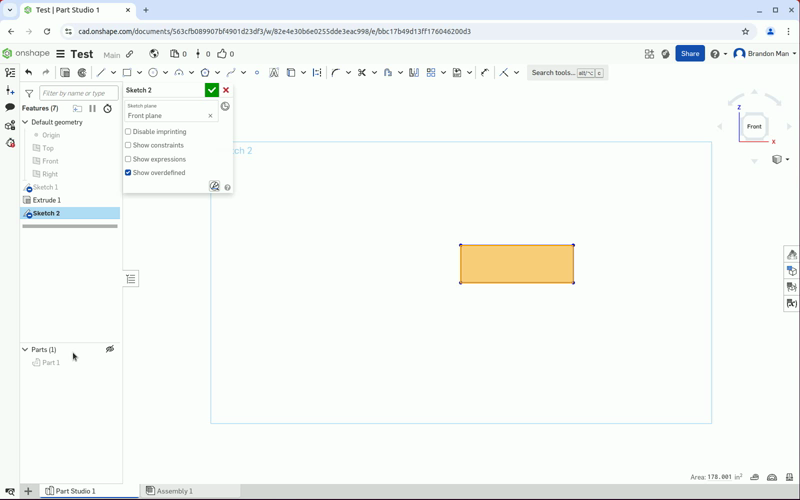
key(shift+e)
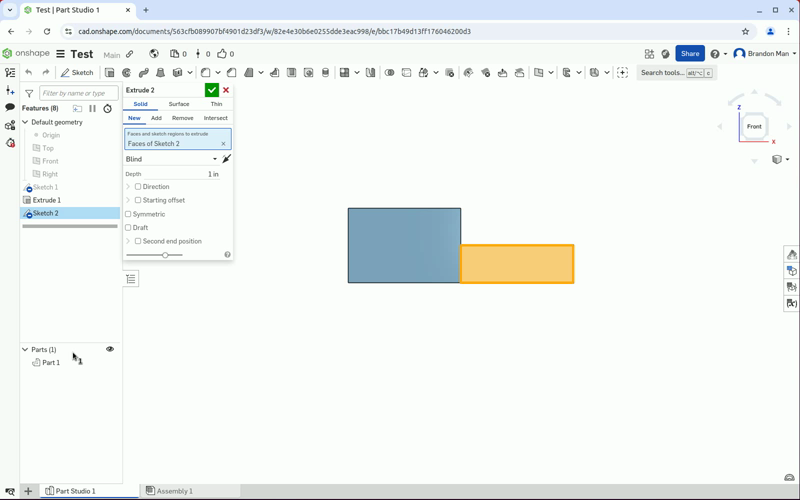
mouse_move(143, 106)
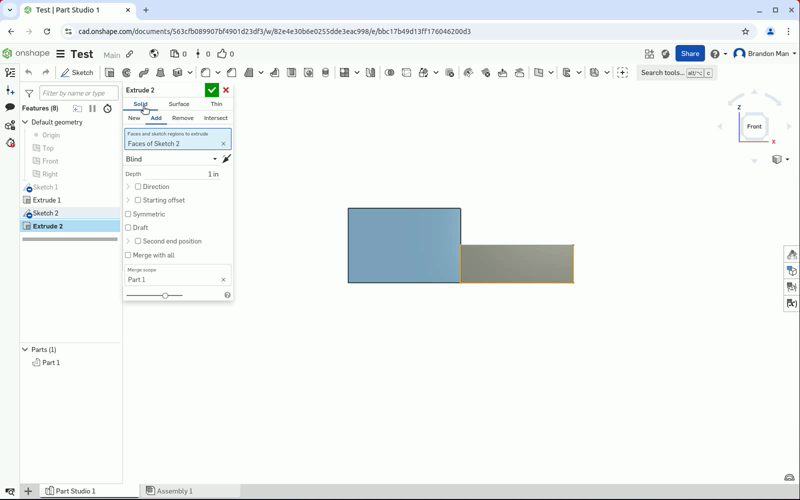
click(143, 106)
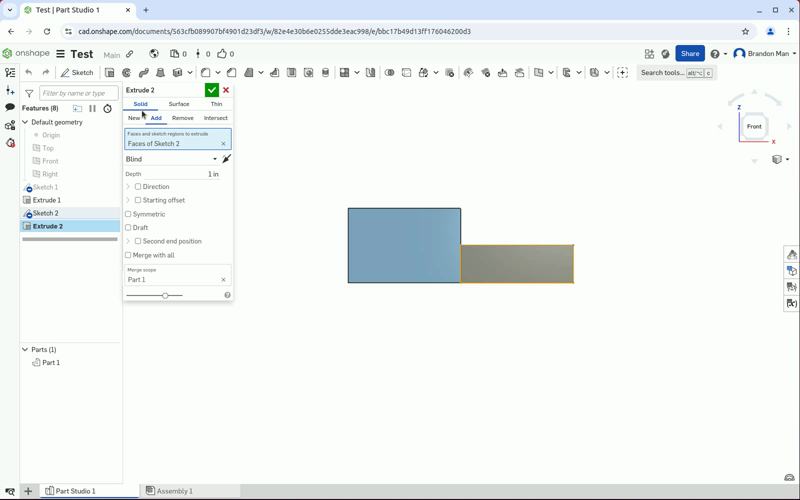
mouse_move(137, 120)
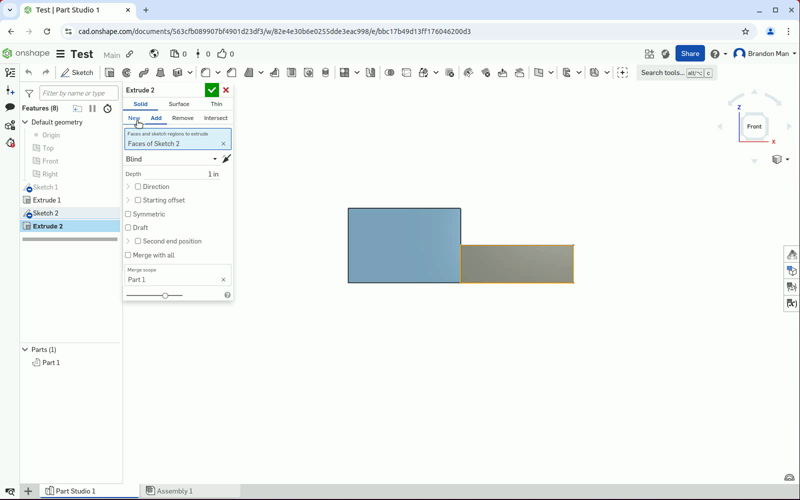
click(137, 120)
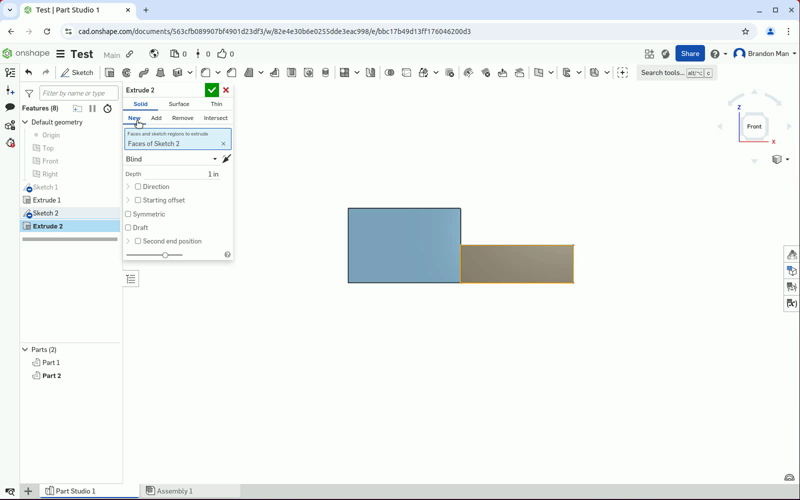
key(tab, 4)
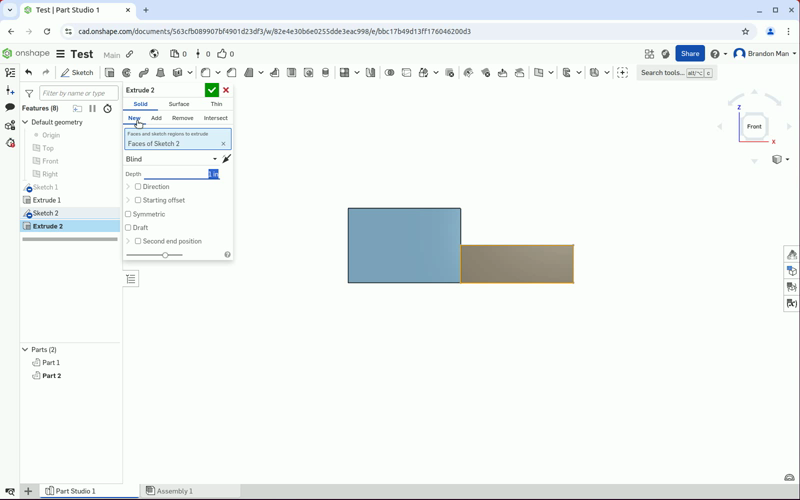
text(23.108)
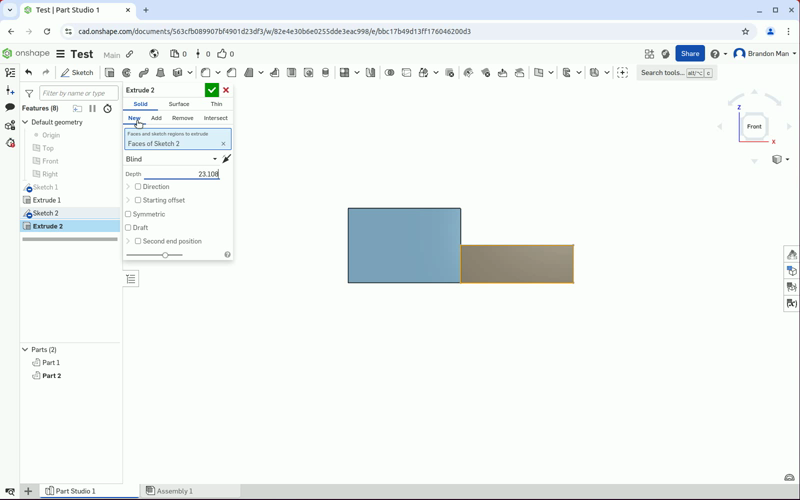
key(enter)
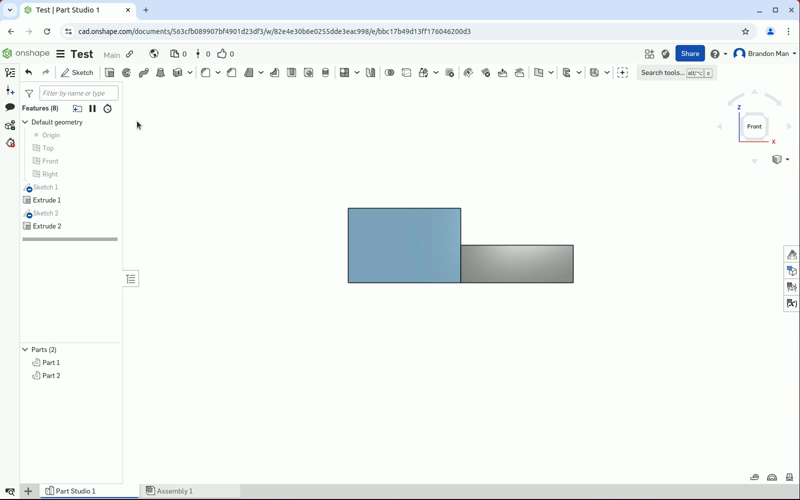
key(shift+h)
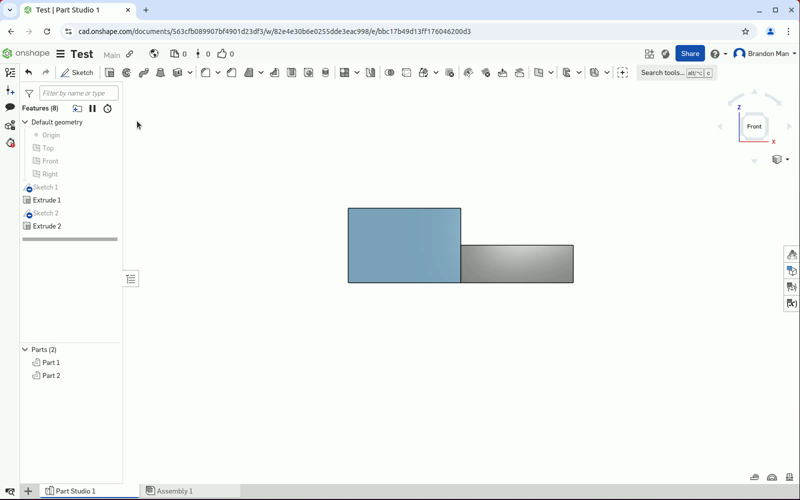
key(shift+h)
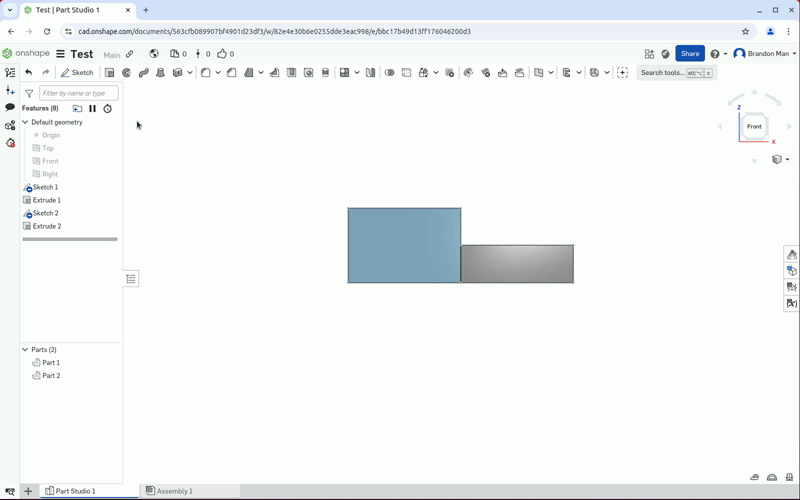
key(shift+7)
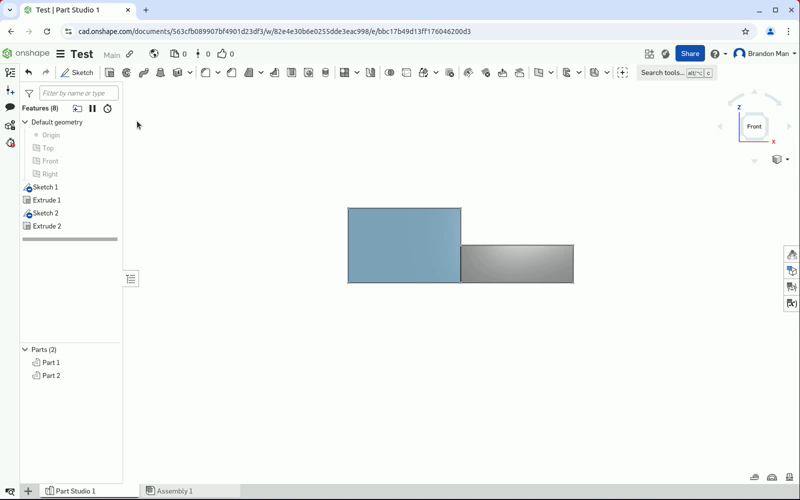
key(left, 2)
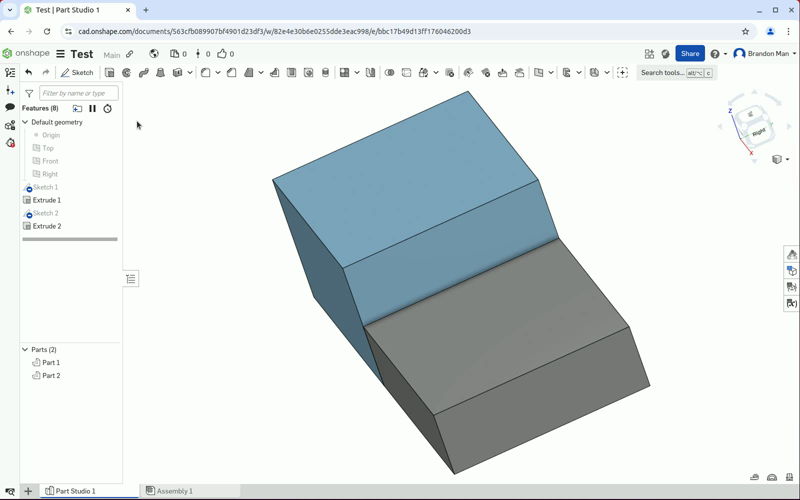
key(down, 2)
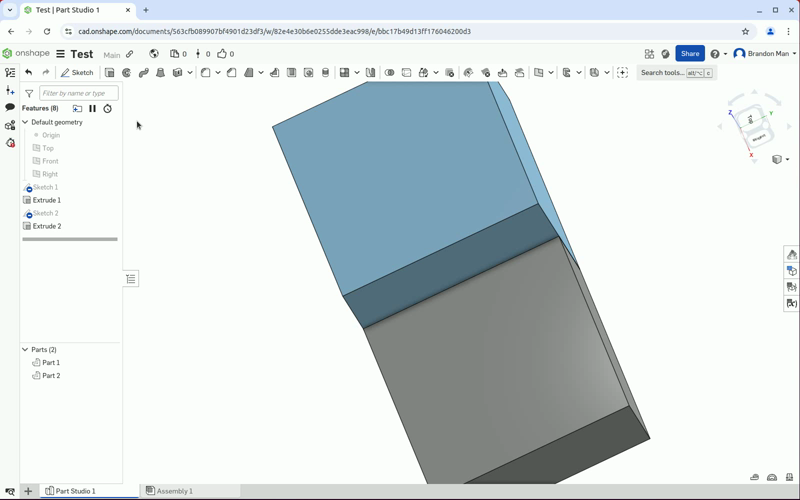
key(up, 2)
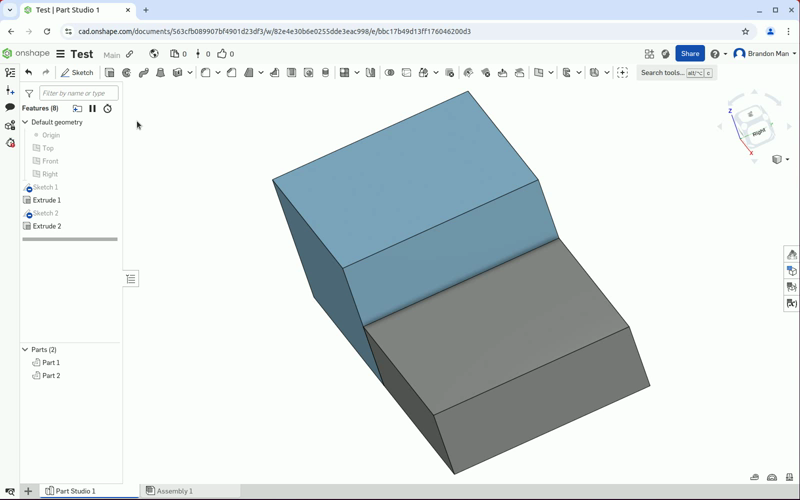
key(right, 2)
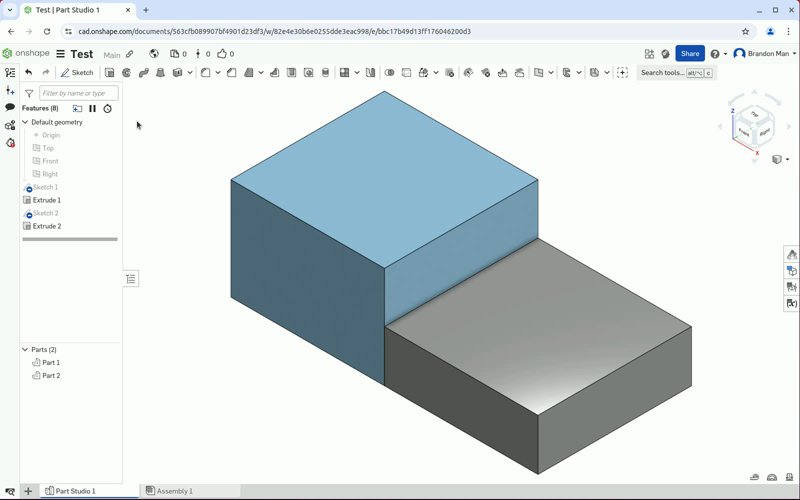
mouse_move(73, 189)
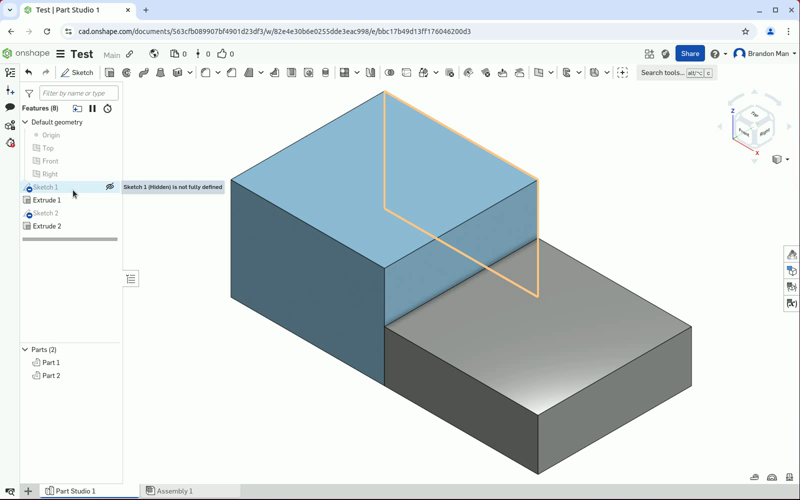
click(73, 189)